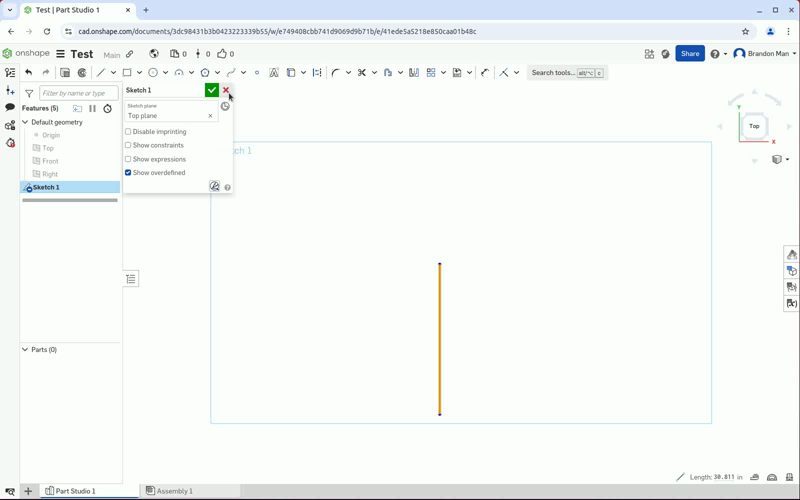
key(shift+h)
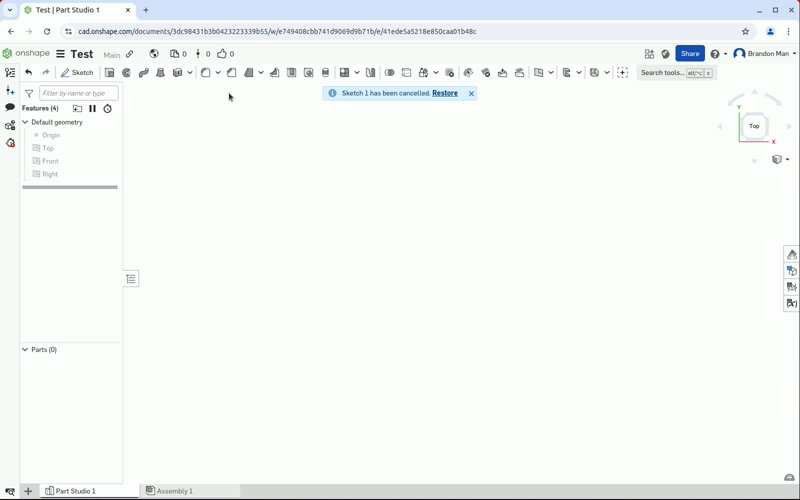
mouse_move(73, 352)
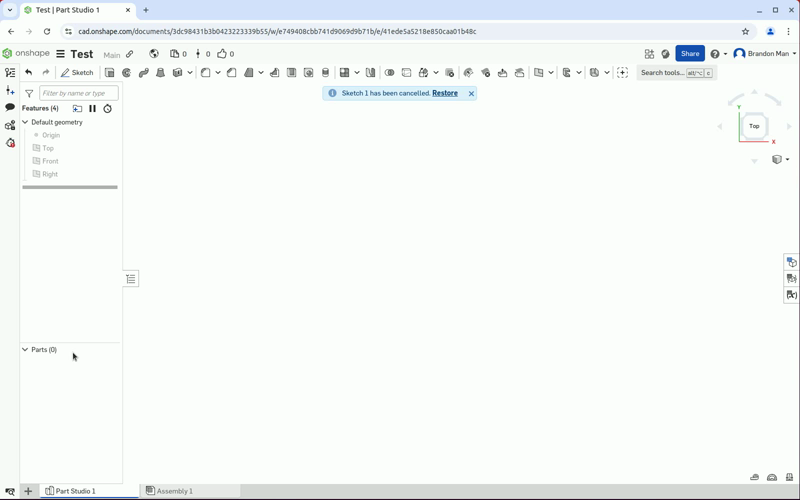
key(y)
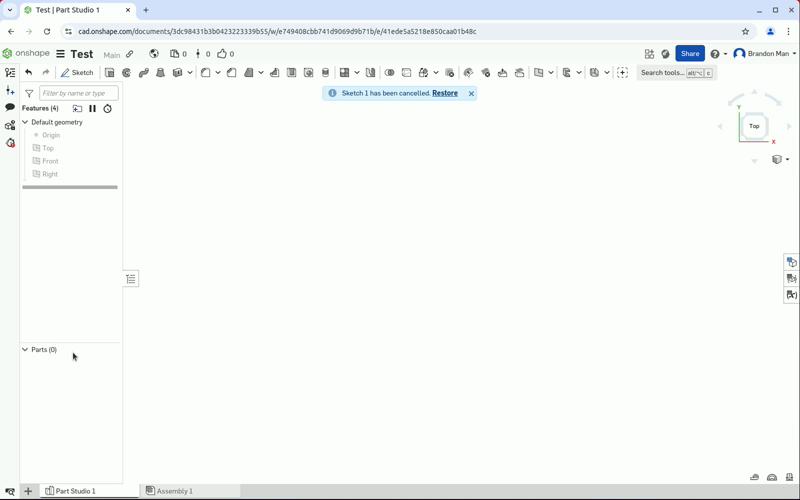
key(shift+p)
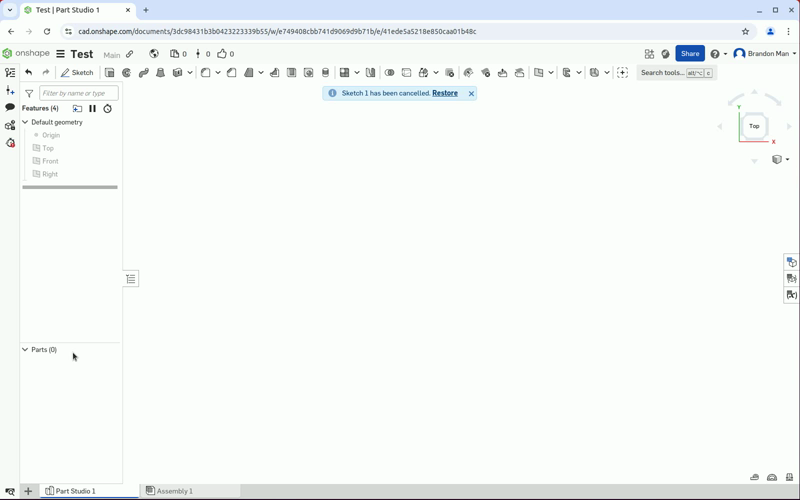
key(space)
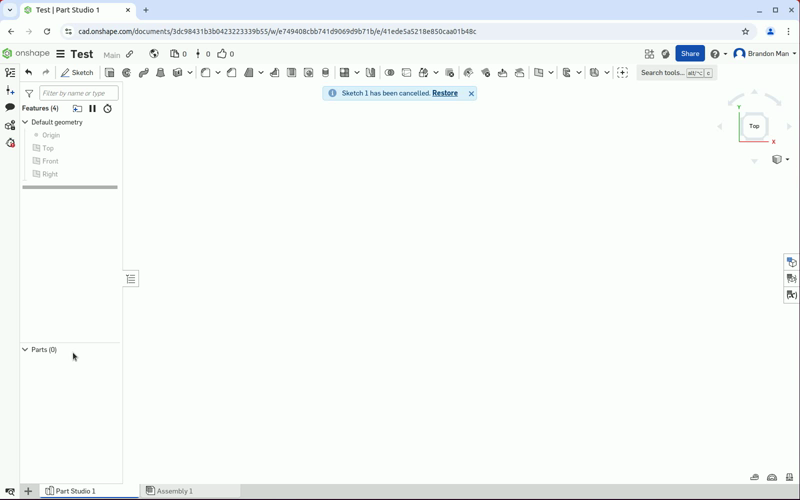
key_down(shift)
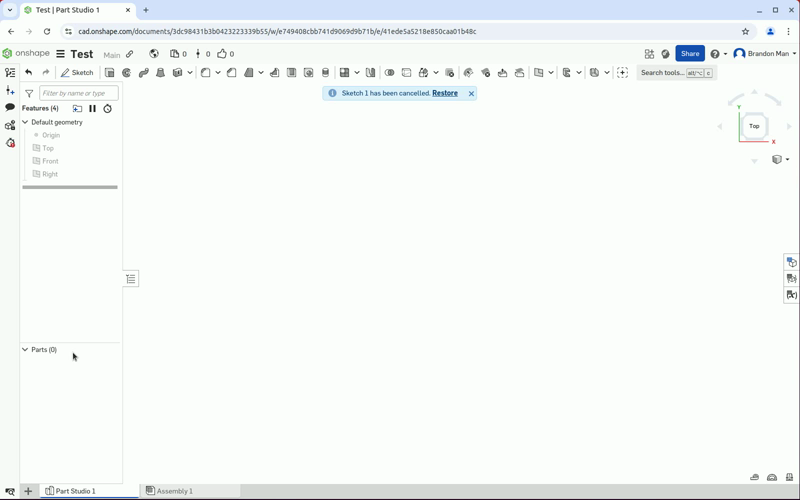
key(up)
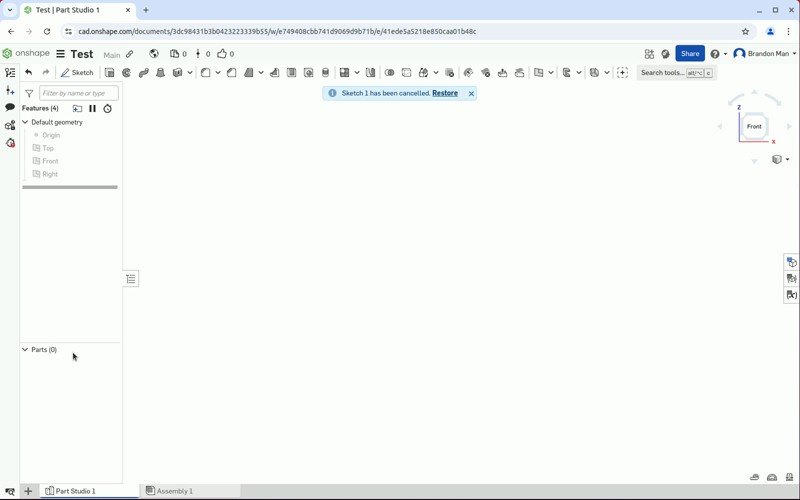
key_up(shift)
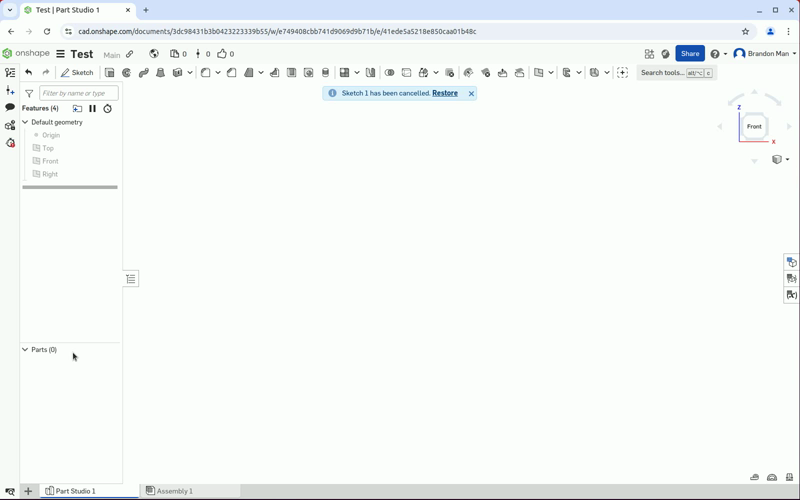
key(space)
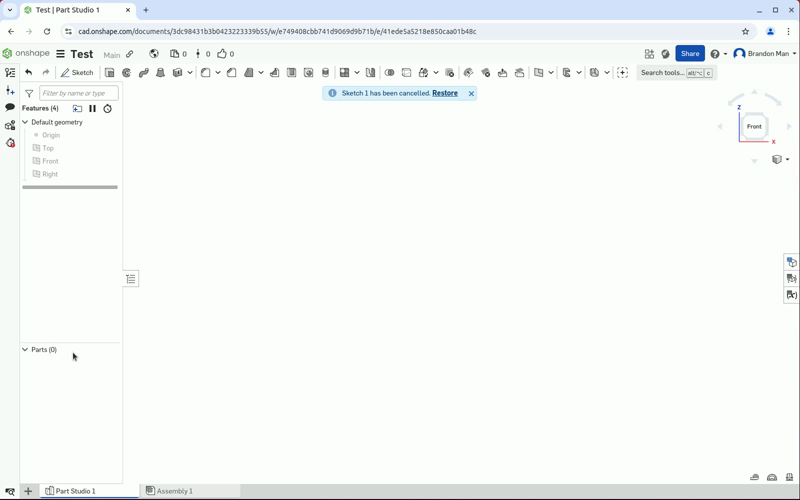
key_down(shift)
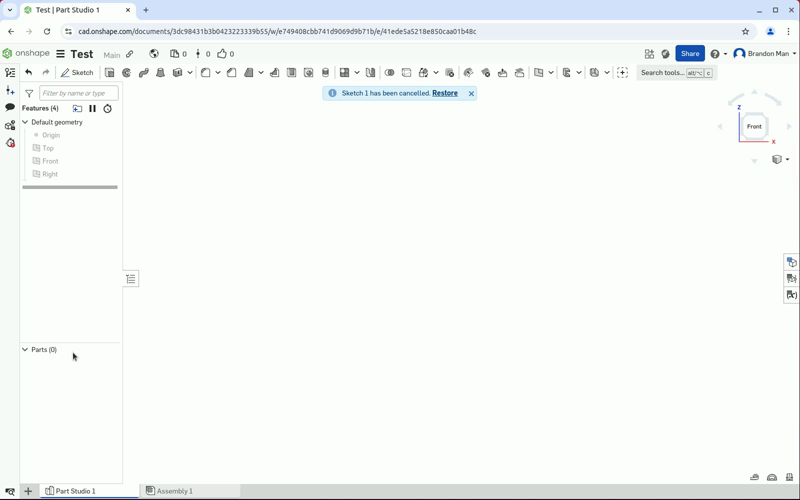
key(left)
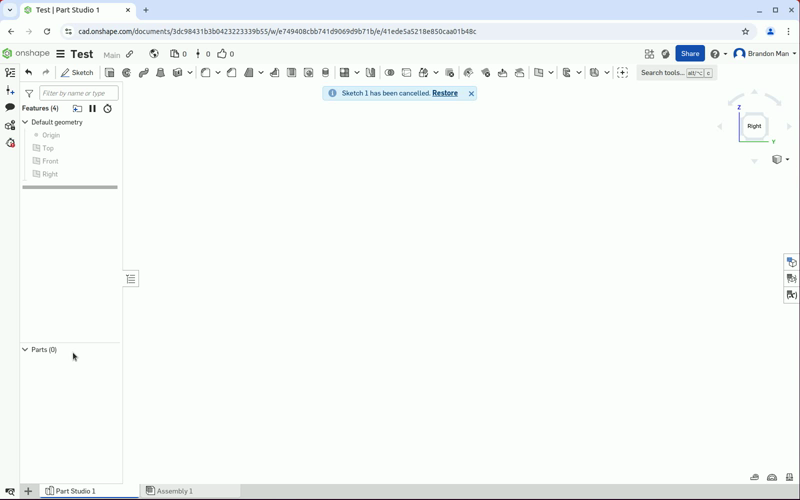
key_up(shift)
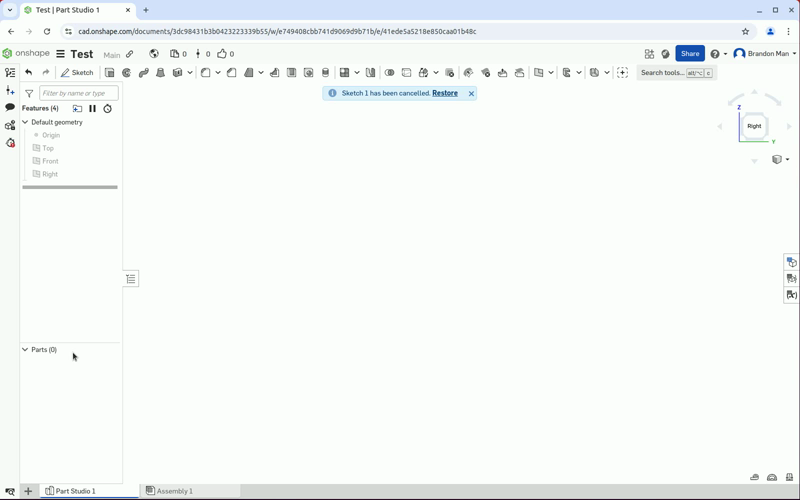
mouse_move(73, 352)
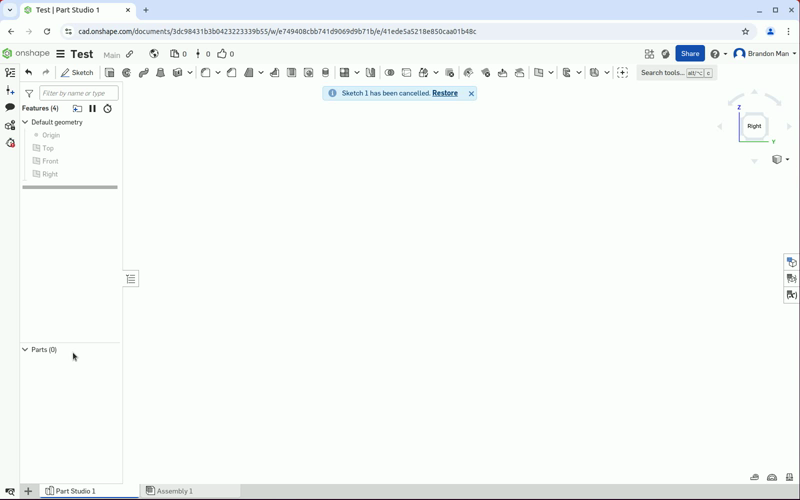
key(shift+y)
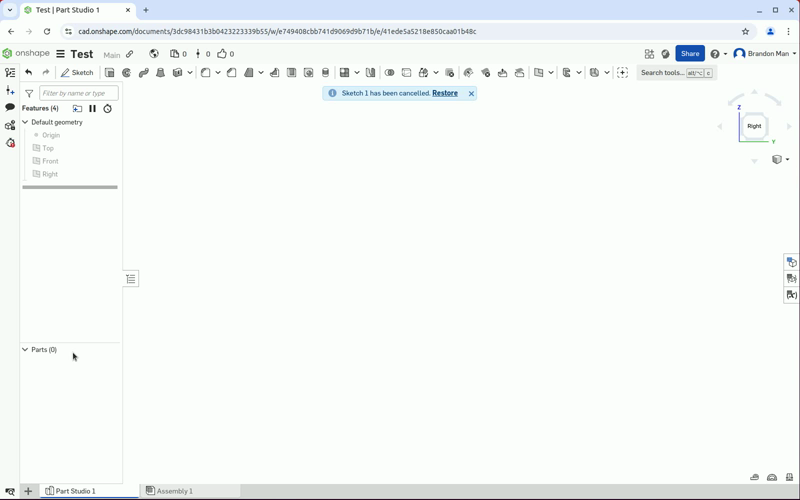
key(shift+s)
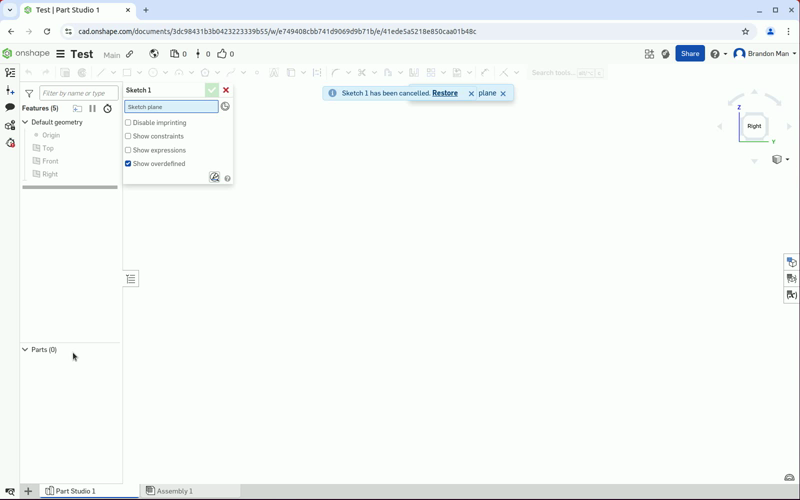
mouse_move(73, 176)
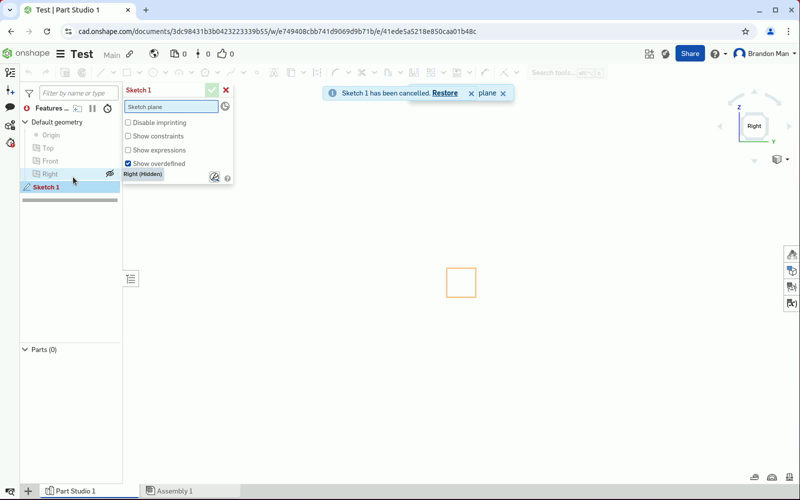
click(73, 176)
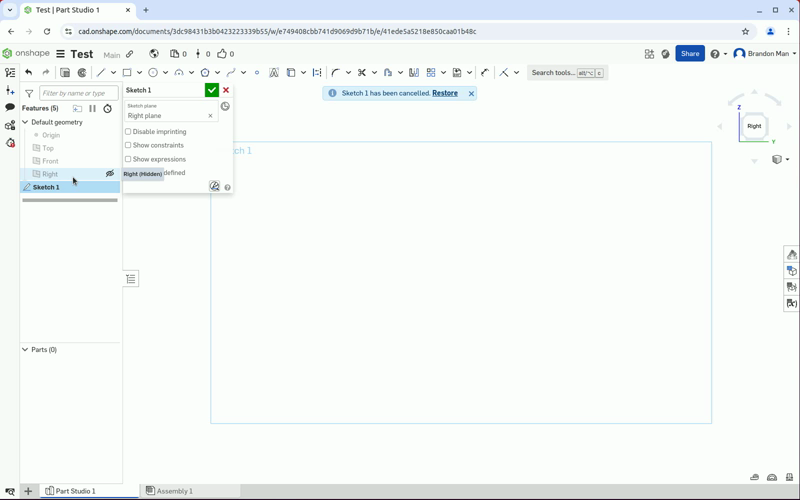
mouse_move(73, 352)
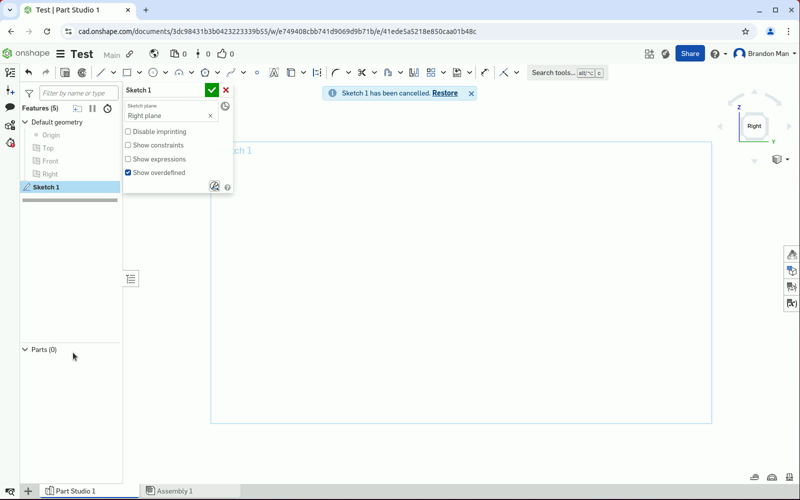
key(y)
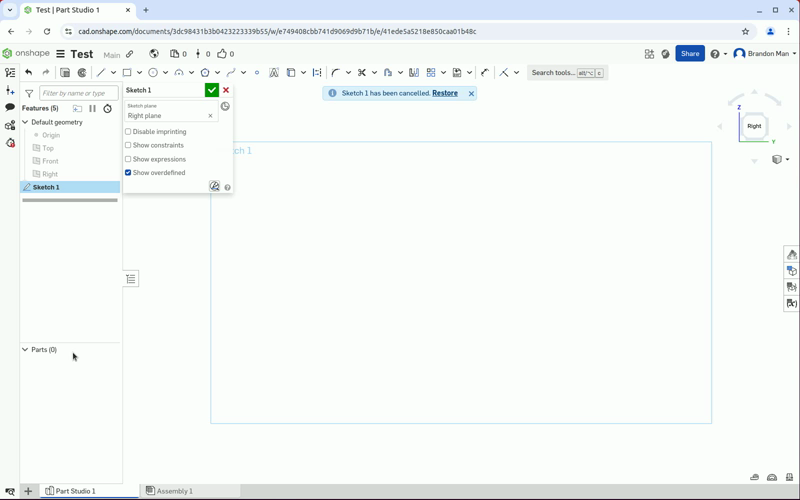
key(l)
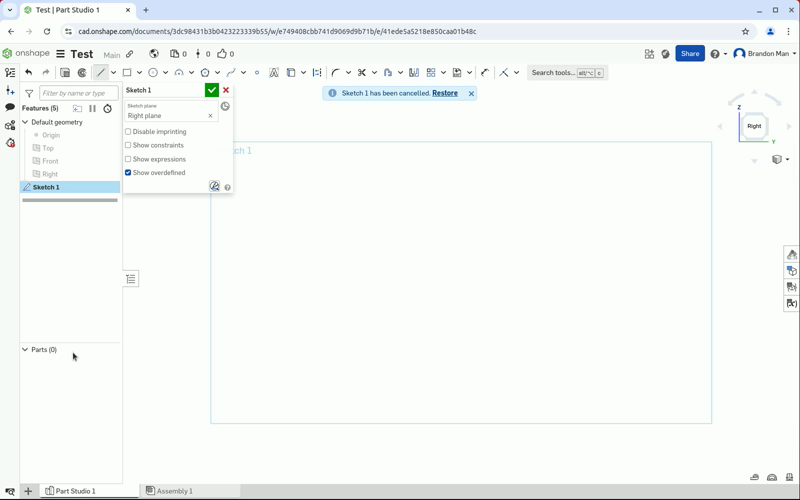
key_down(shift)
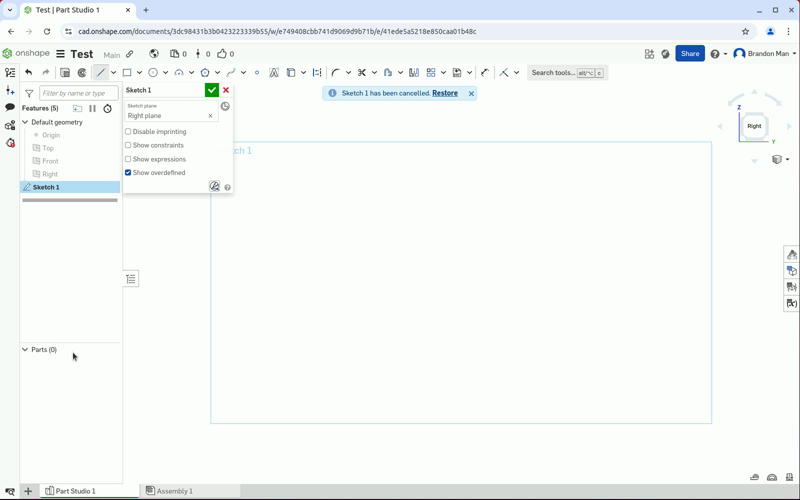
mouse_move(376, 309)
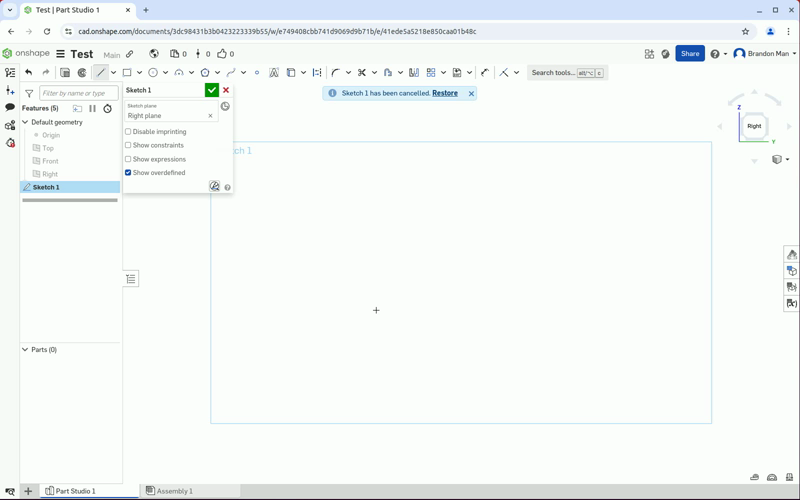
click(376, 309)
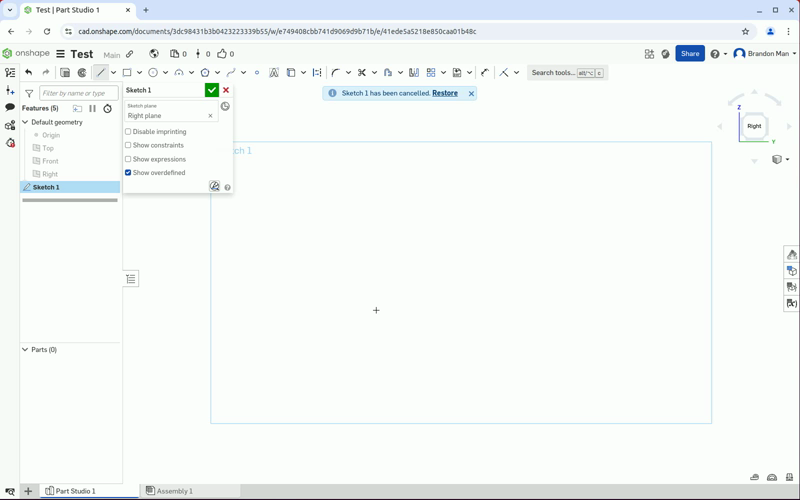
key_up(shift)
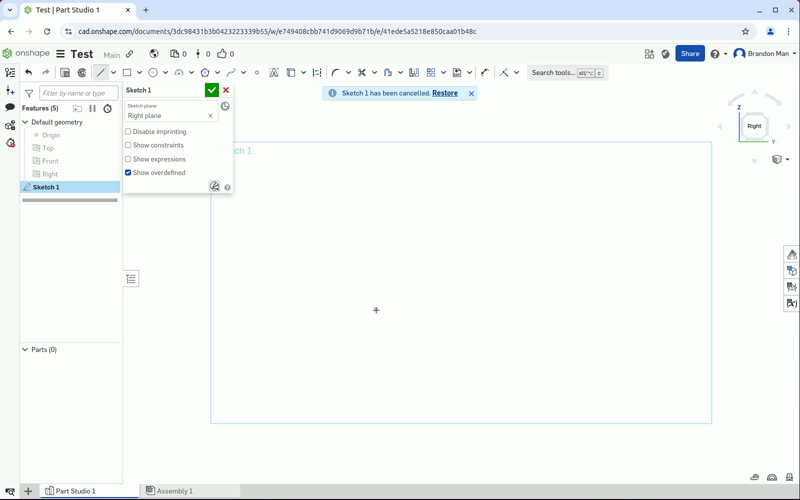
key_down(shift)
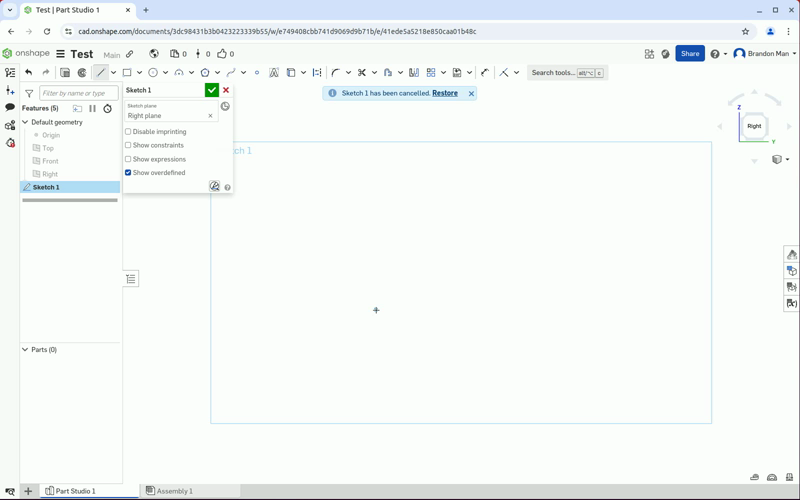
mouse_move(460, 309)
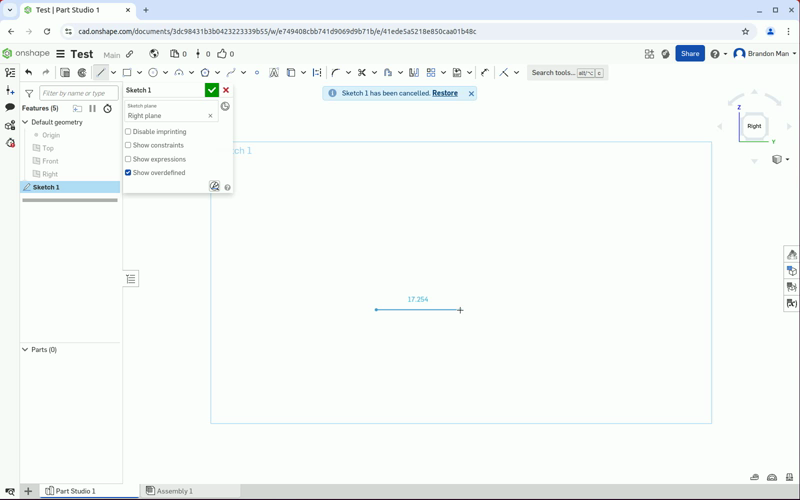
click(460, 309)
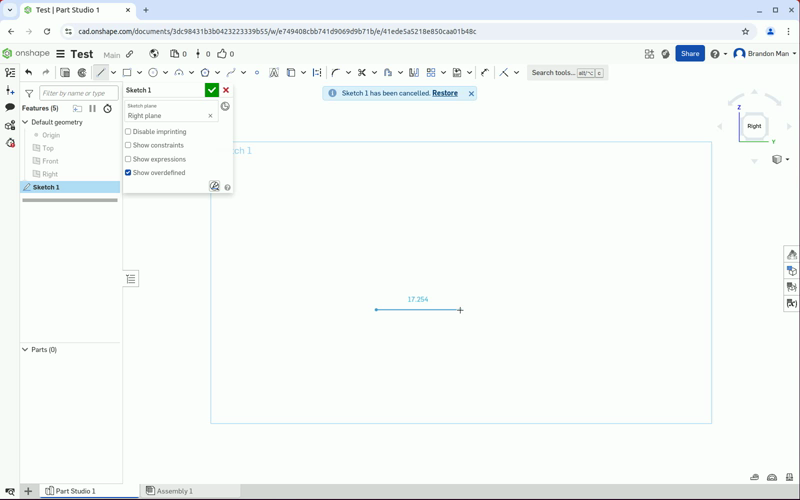
key_up(shift)
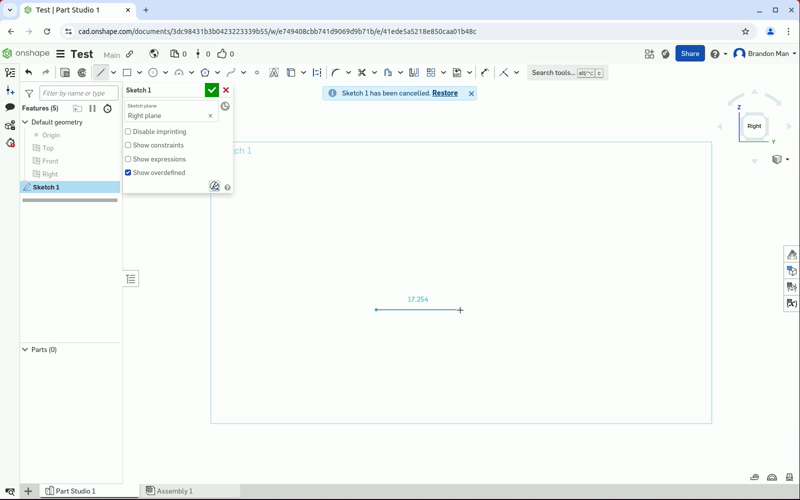
key_down(shift)
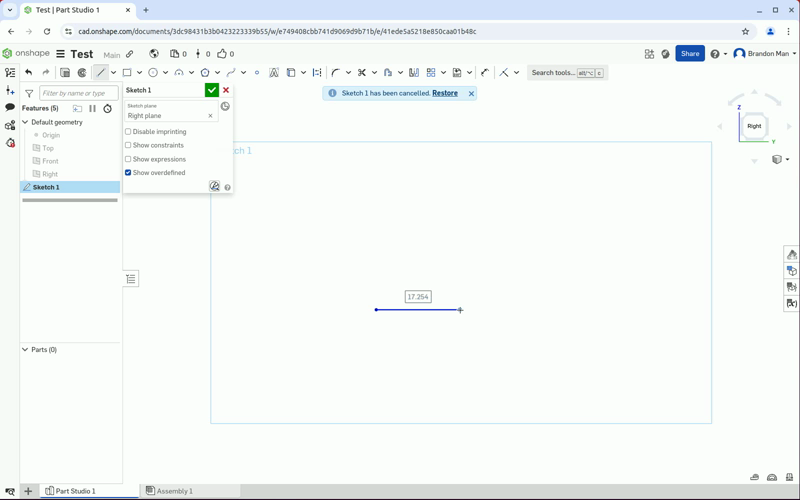
mouse_move(460, 214)
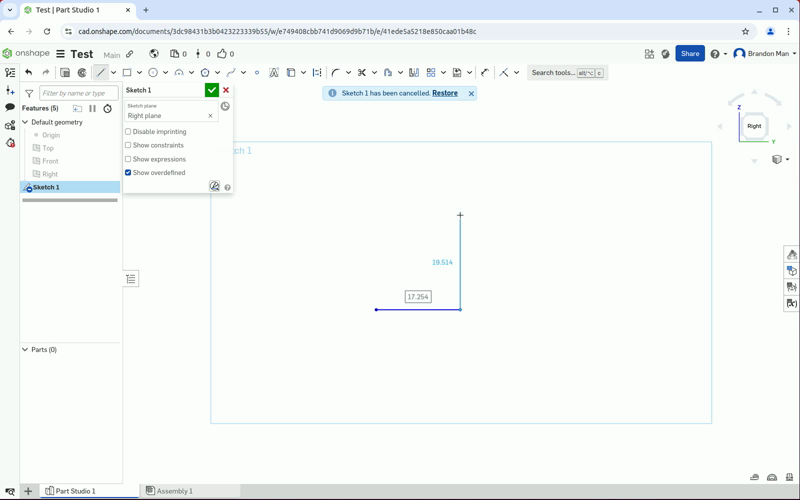
click(460, 214)
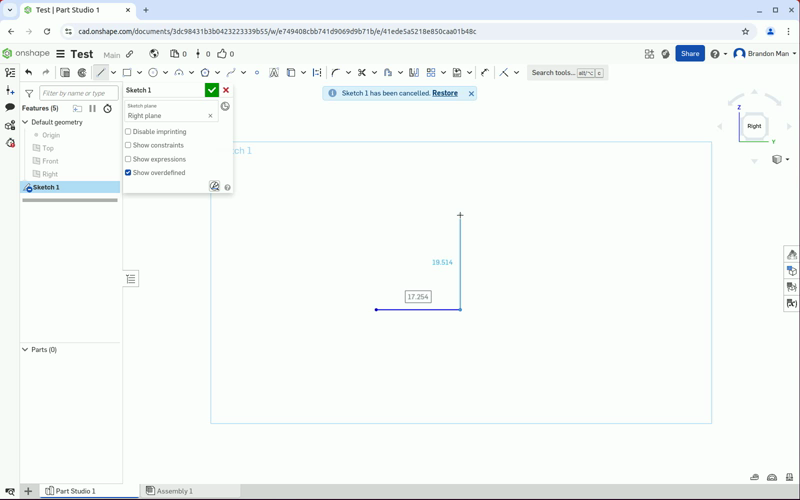
key_up(shift)
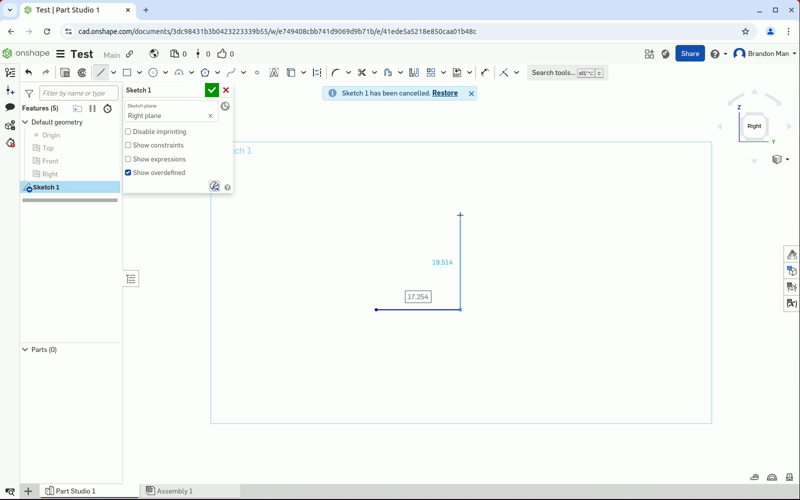
key_down(shift)
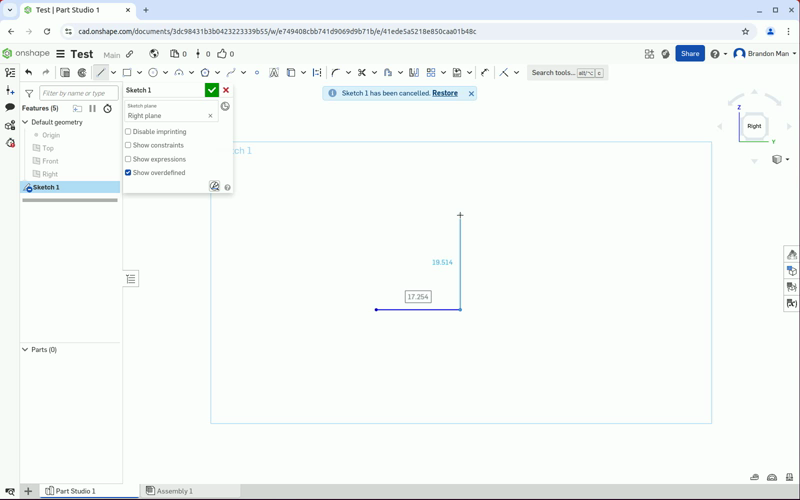
mouse_move(376, 214)
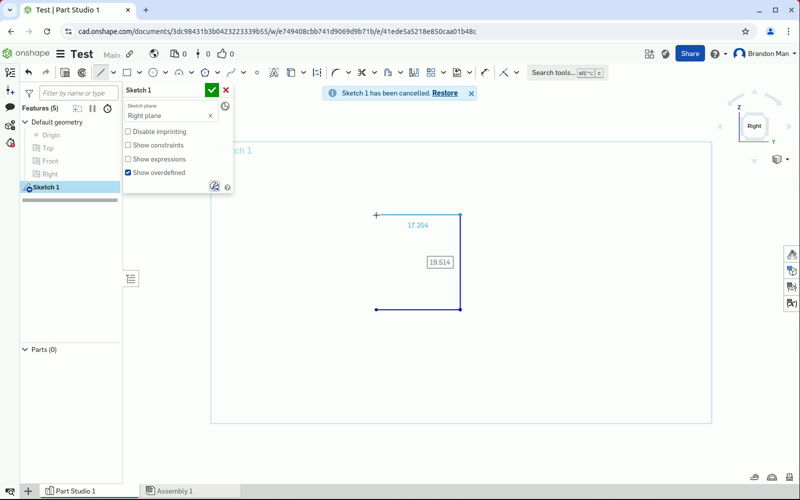
click(376, 214)
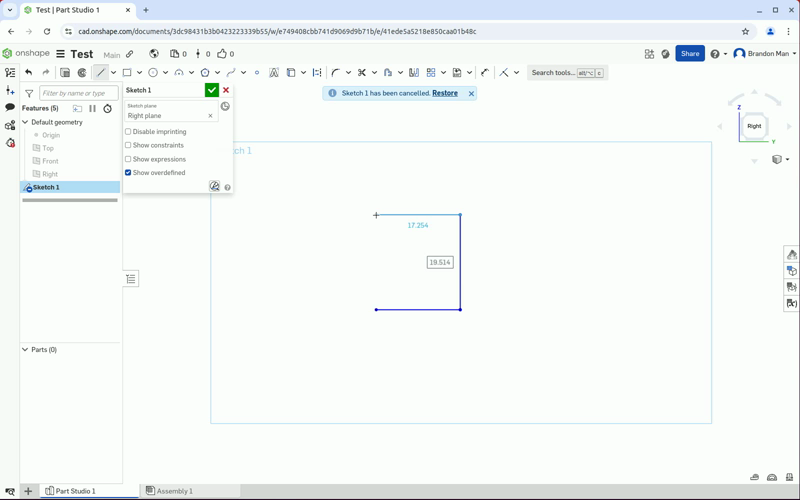
key_up(shift)
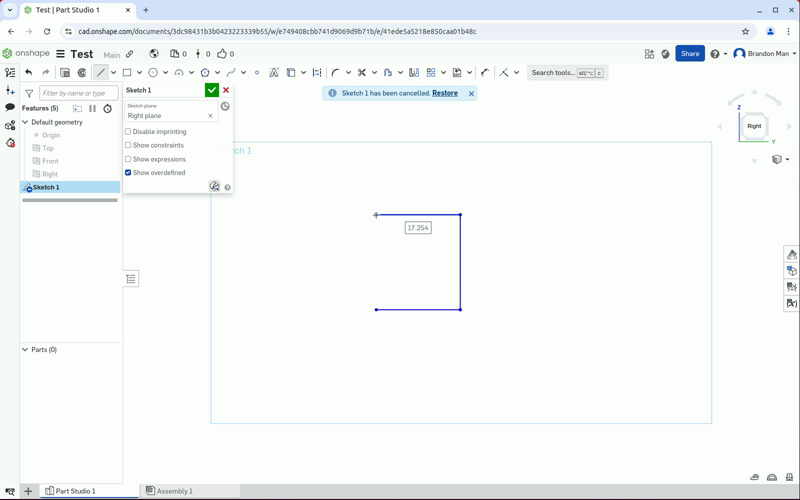
key_down(shift)
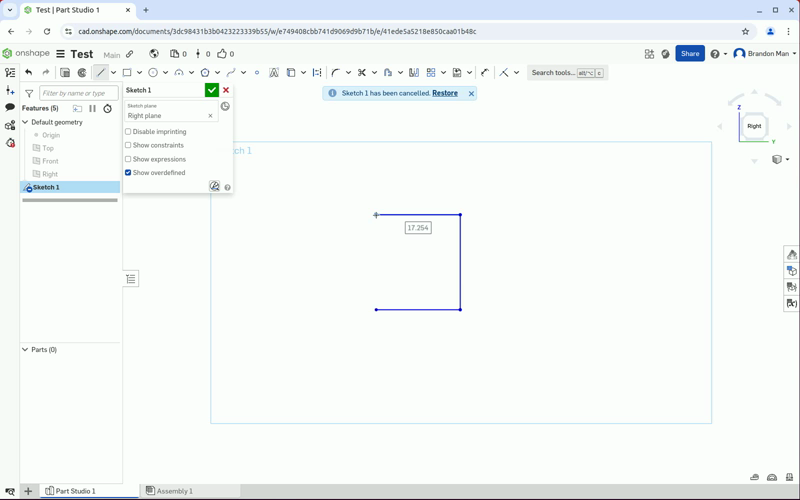
mouse_move(376, 309)
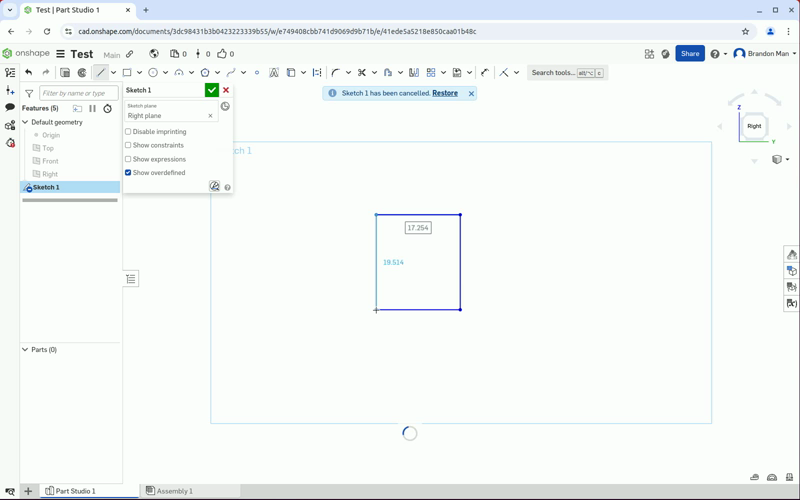
key_up(shift)
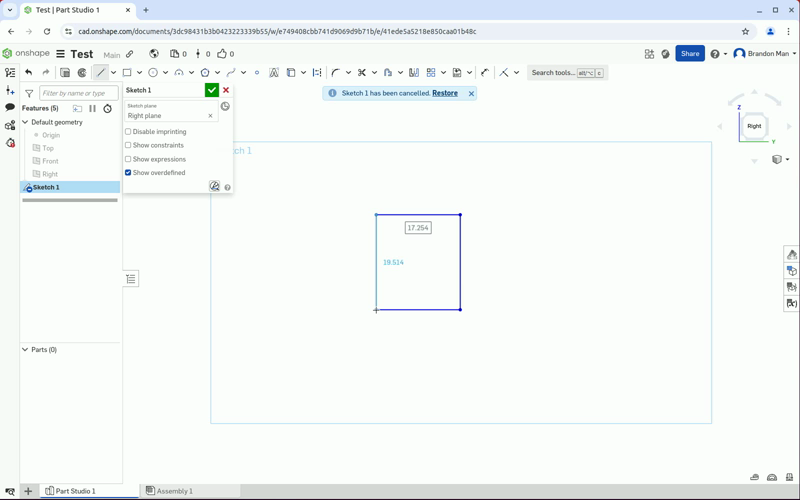
click(376, 309)
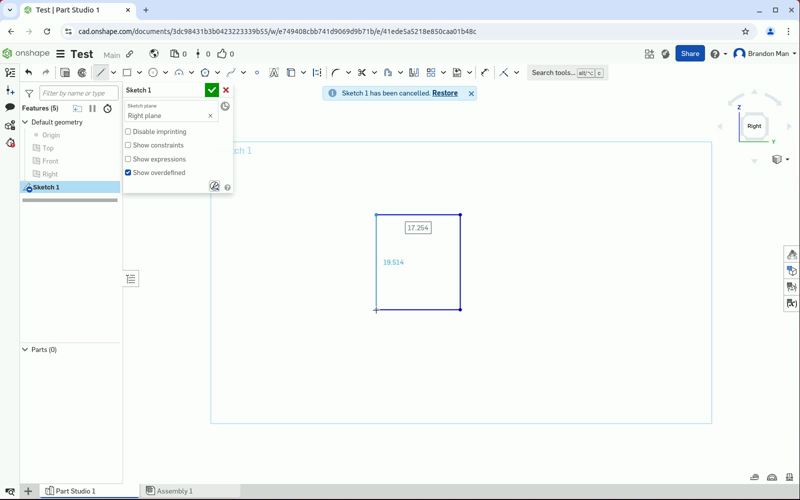
key(esc)
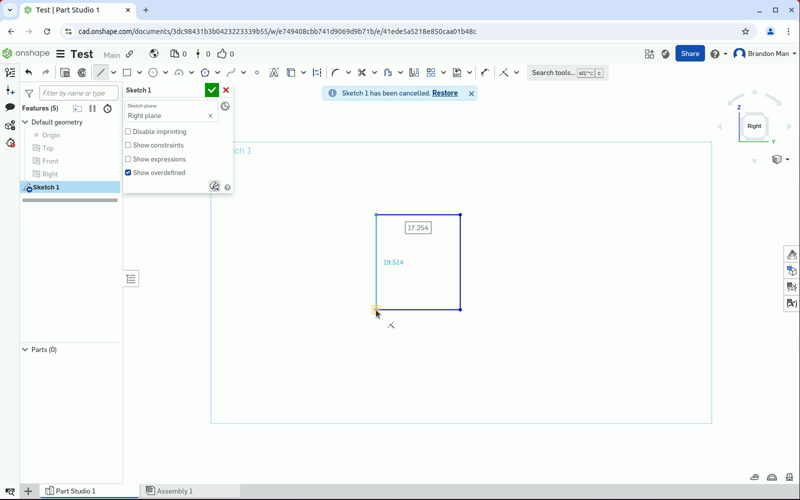
mouse_move(454, 238)
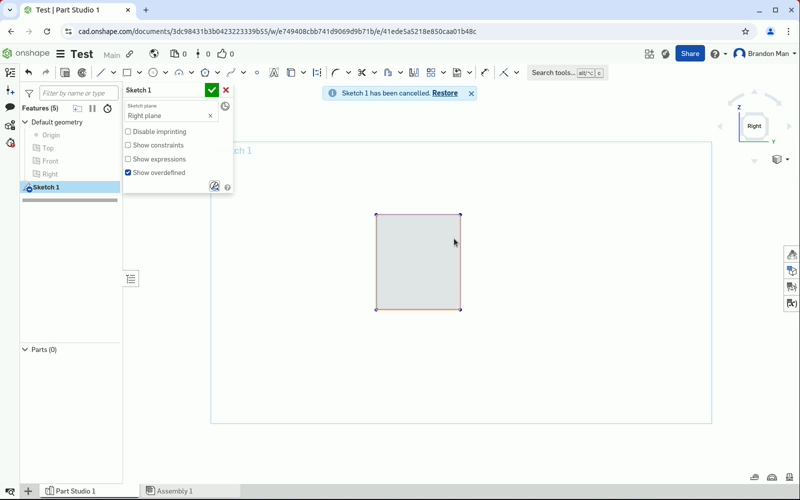
click(454, 238)
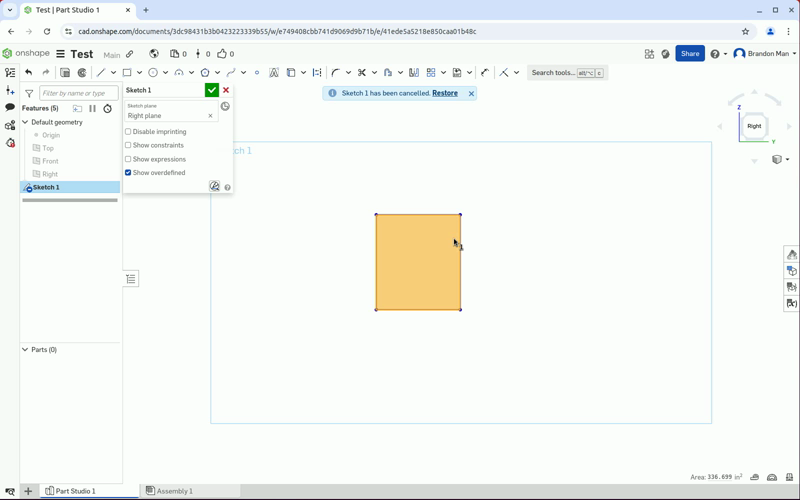
mouse_move(73, 352)
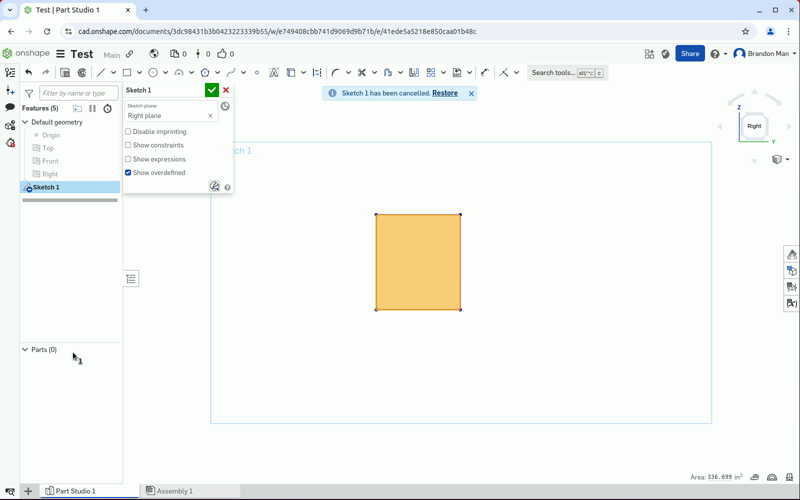
key(shift+y)
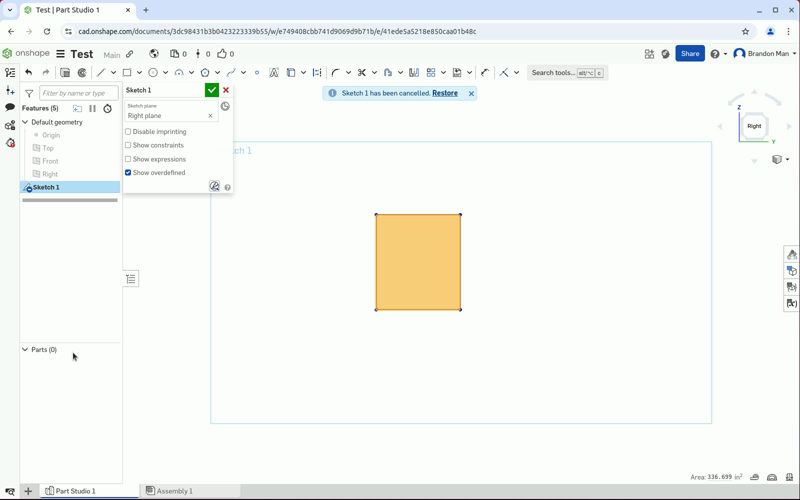
key(shift+e)
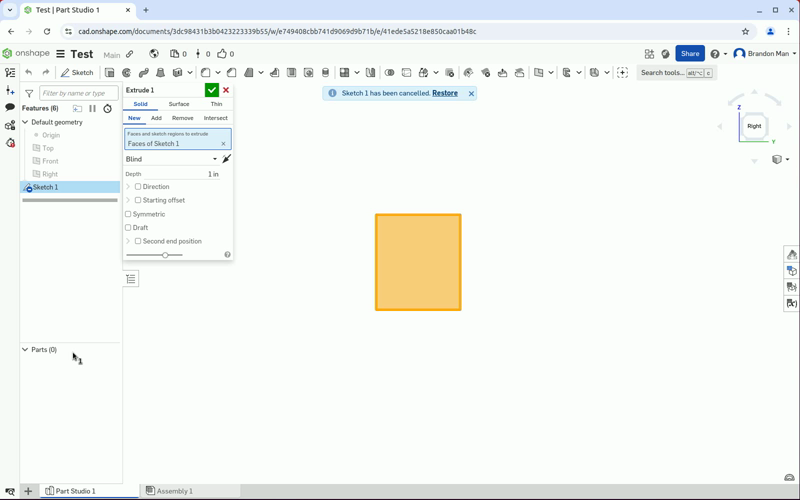
mouse_move(143, 106)
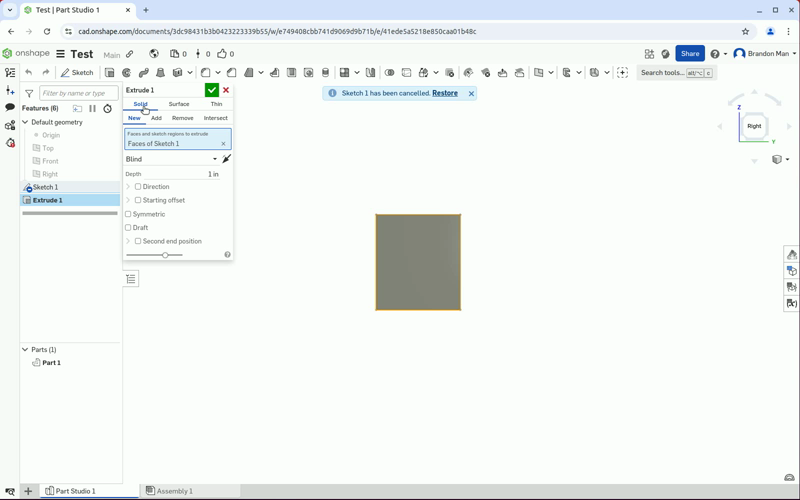
click(143, 106)
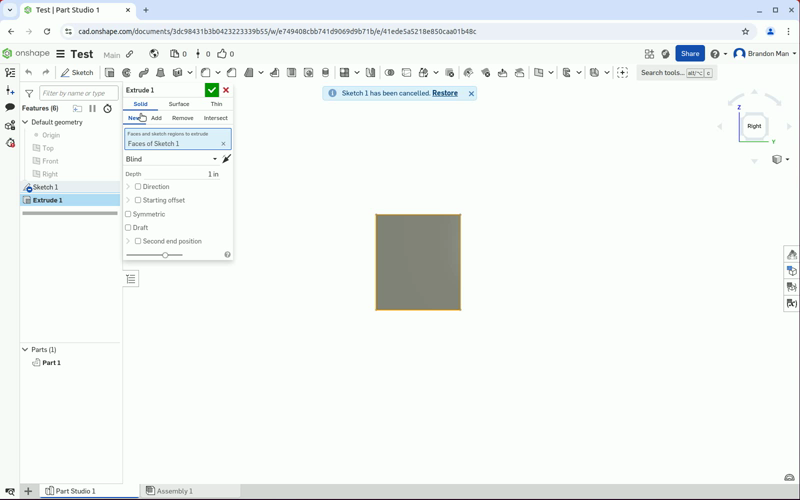
mouse_move(137, 120)
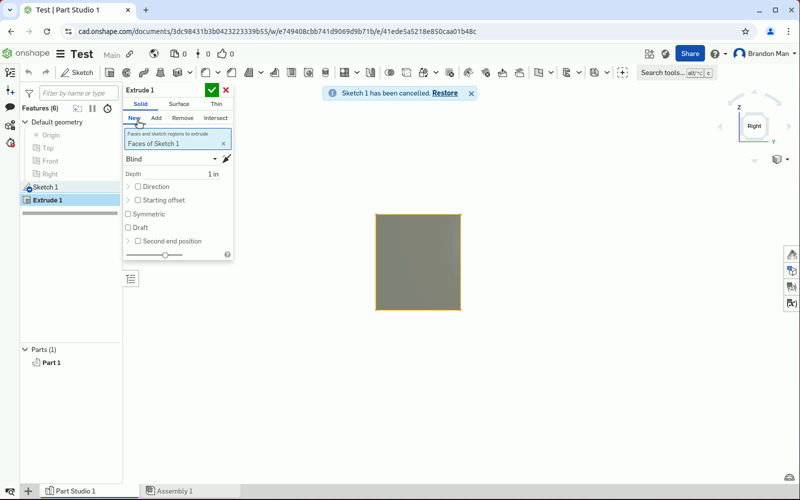
click(137, 120)
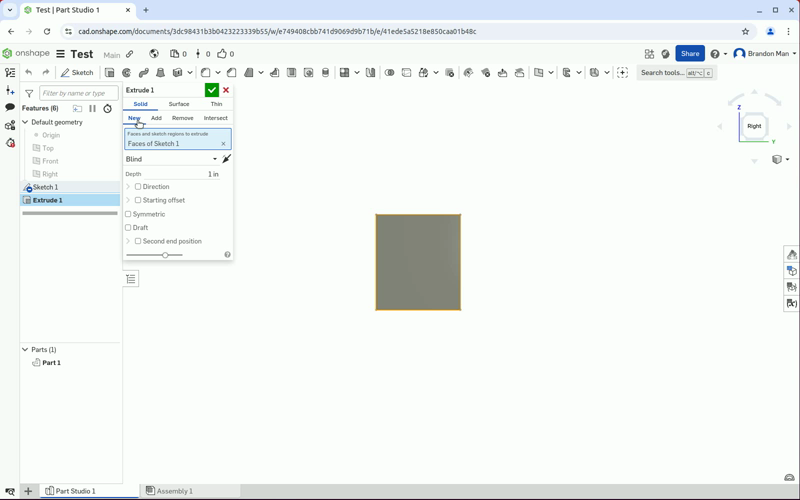
key(tab, 4)
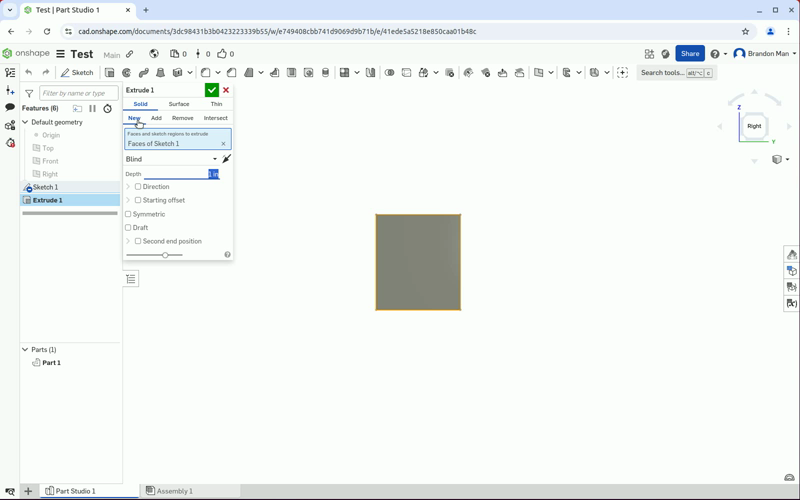
text(1.926)
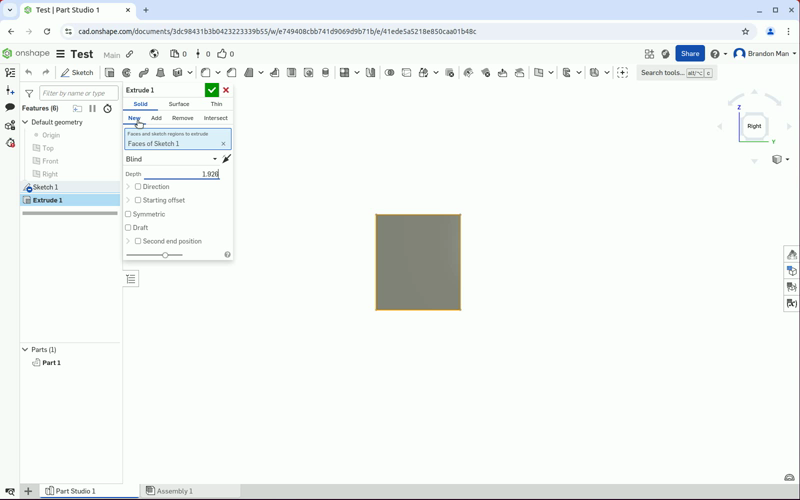
key(enter)
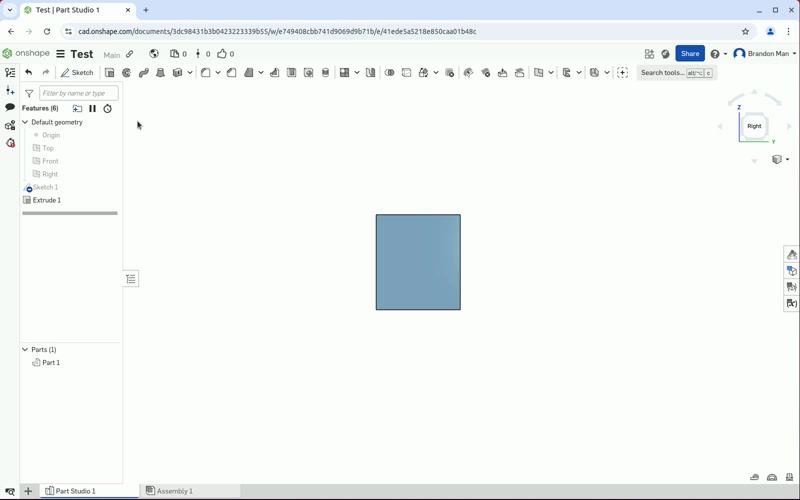
key(shift+h)
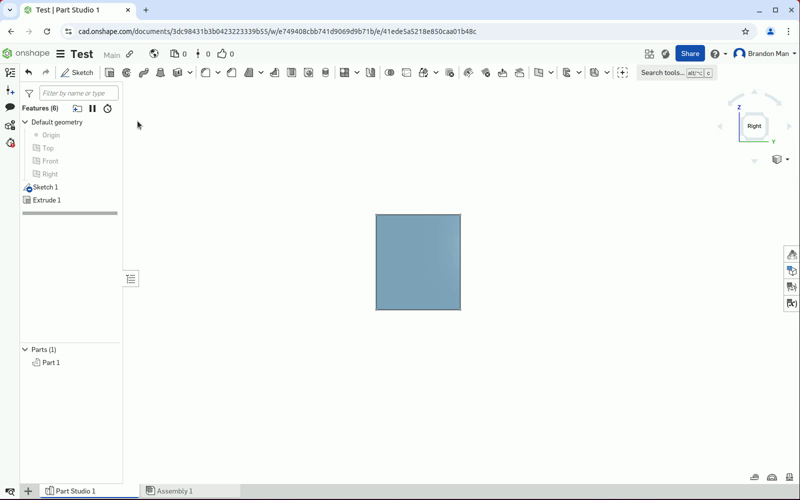
key(shift+h)
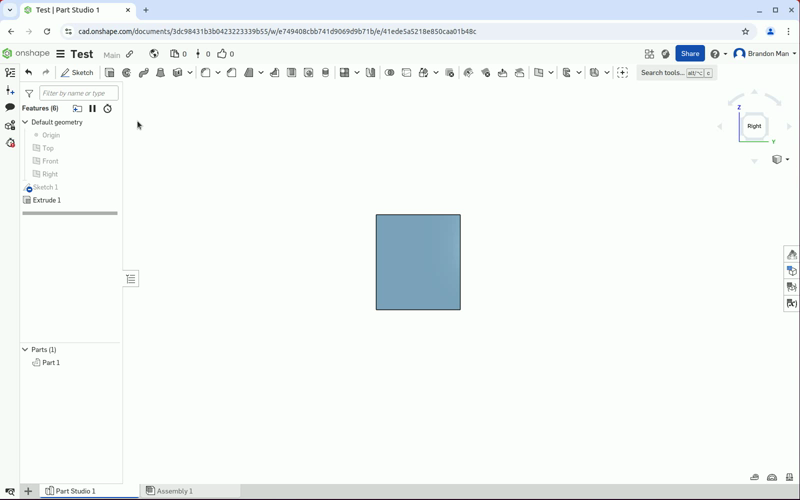
mouse_move(73, 189)
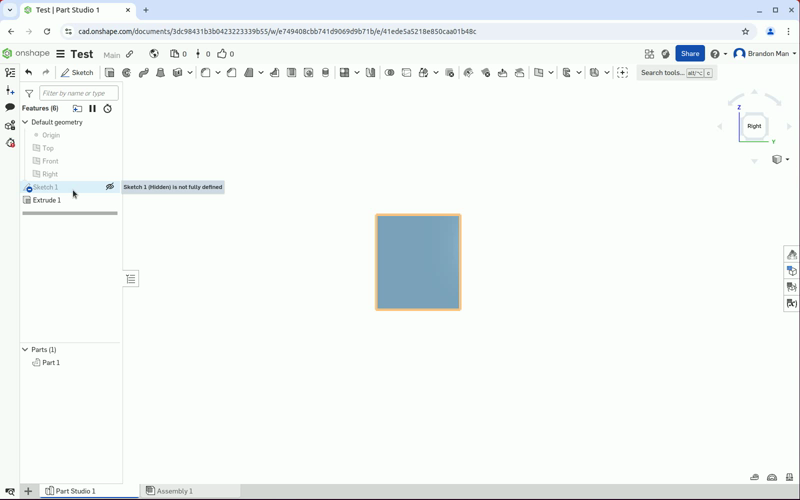
click(73, 189)
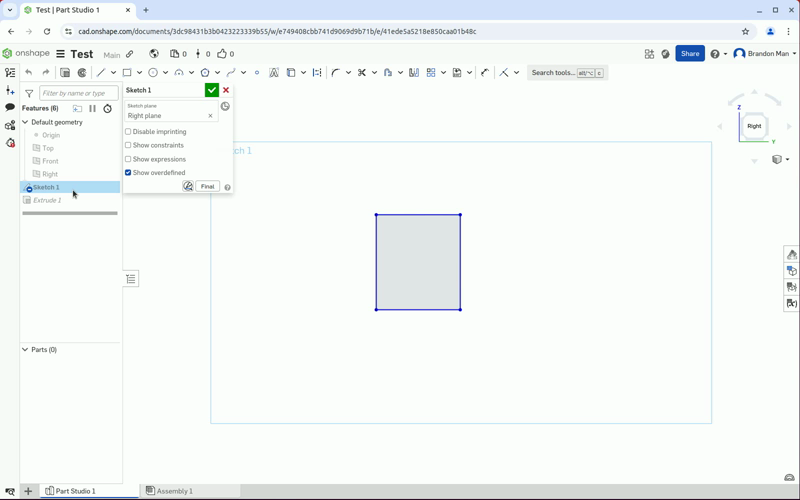
mouse_move(229, 92)
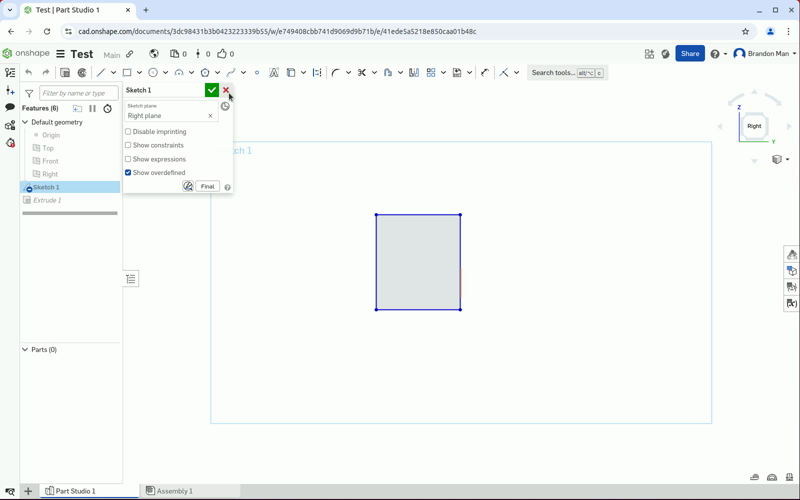
click(229, 92)
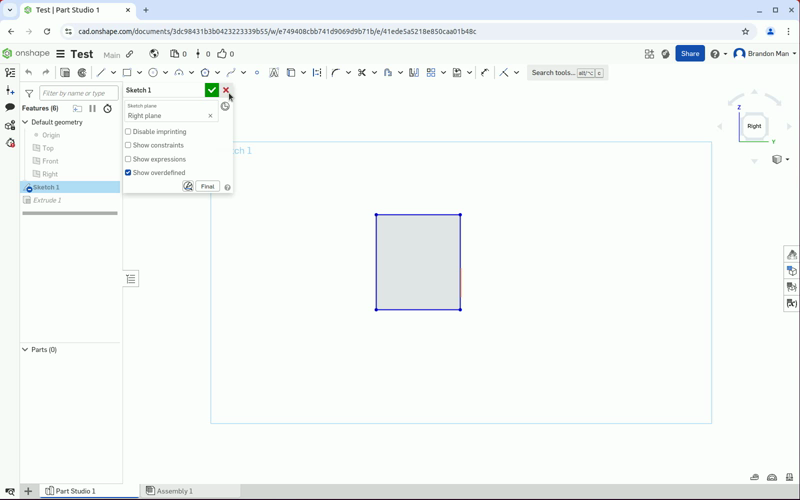
key(shift+s)
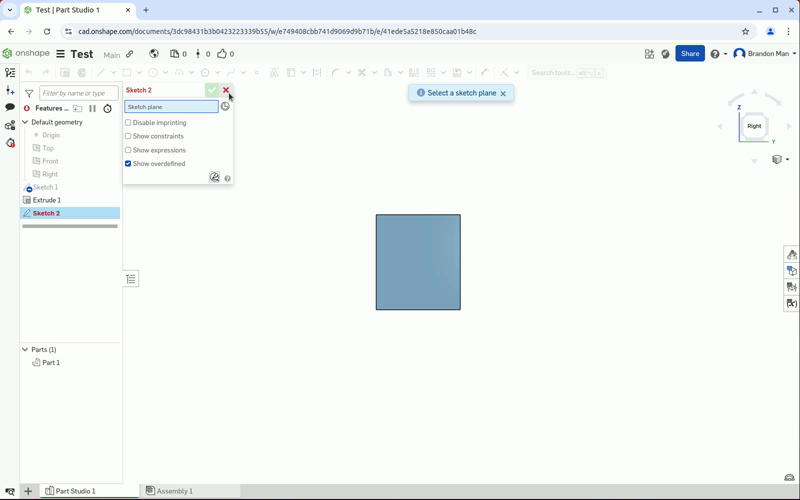
mouse_move(73, 176)
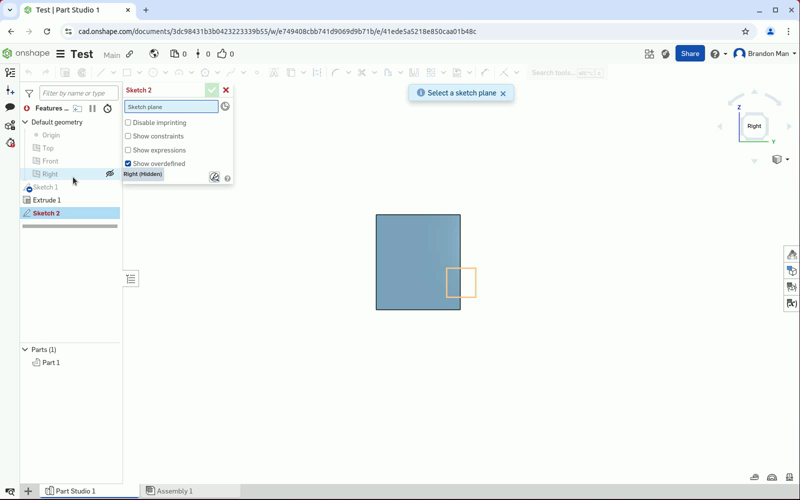
click(73, 176)
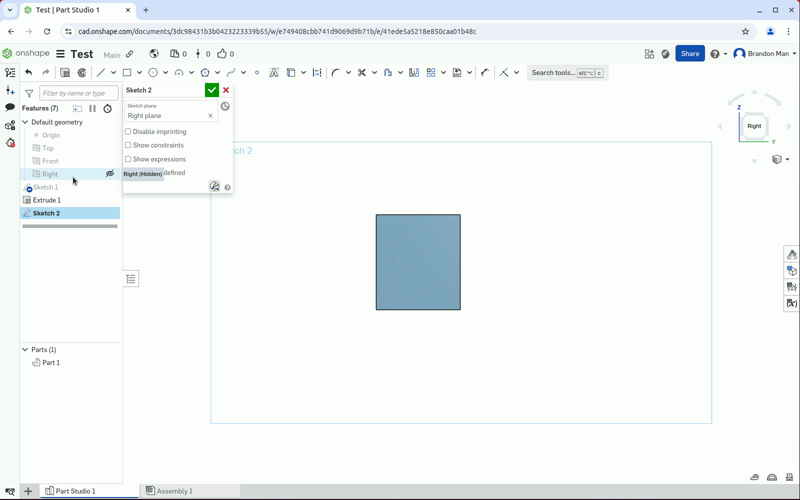
mouse_move(73, 352)
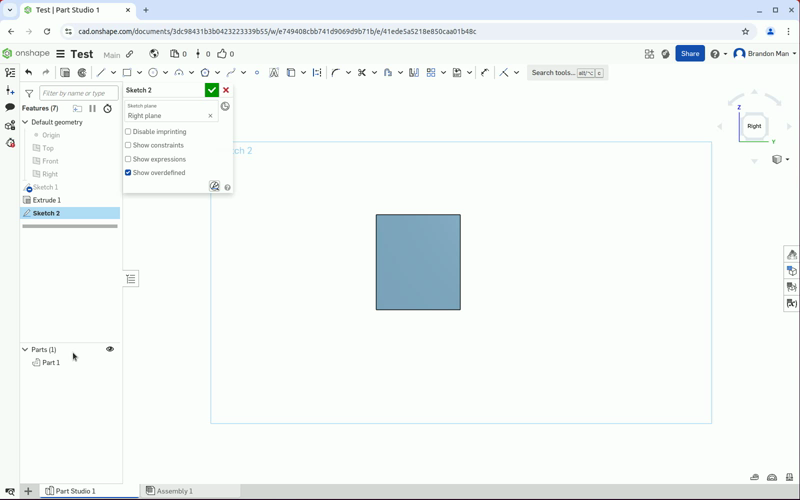
key(y)
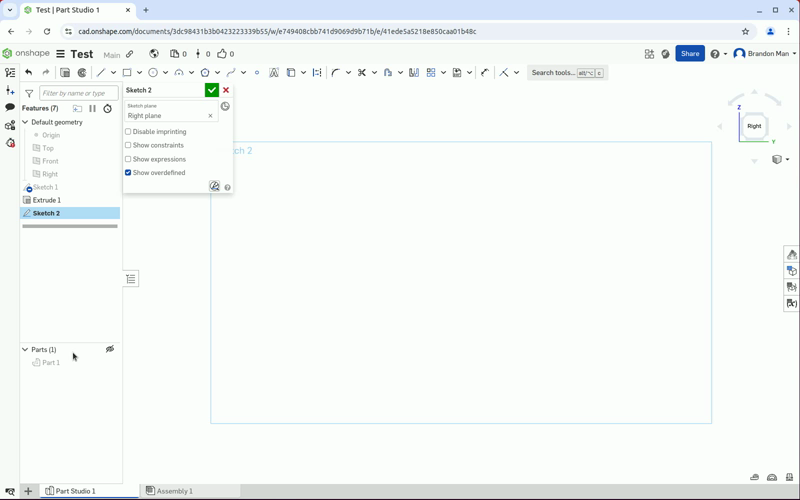
key(l)
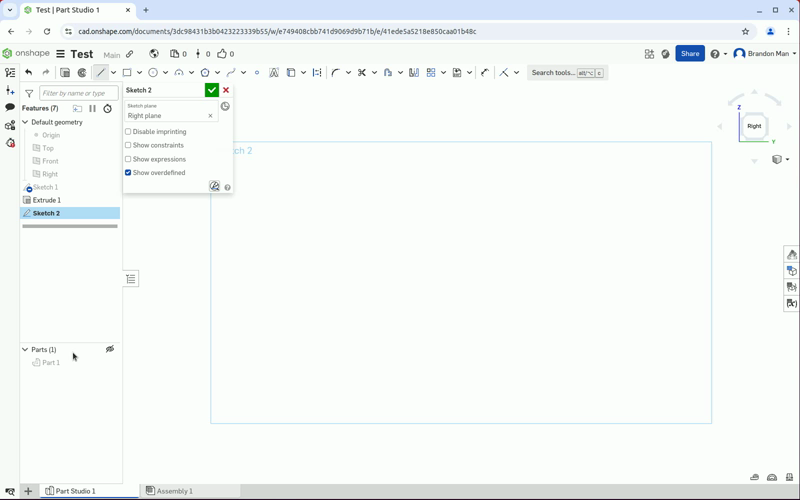
key_down(shift)
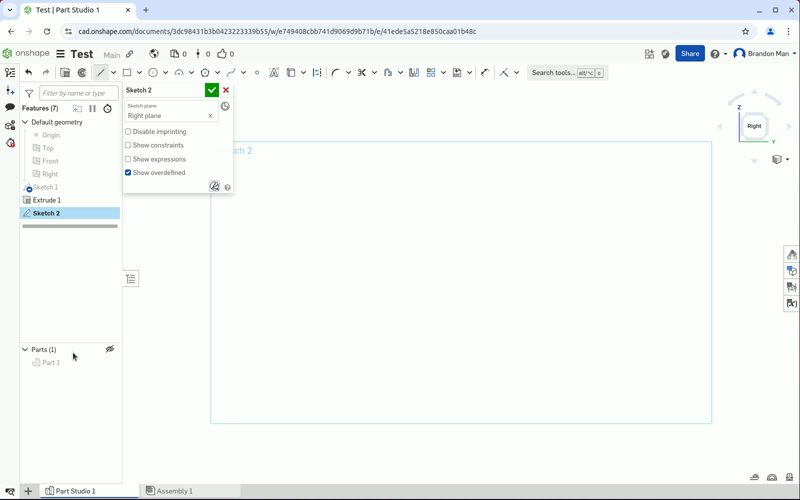
mouse_move(460, 309)
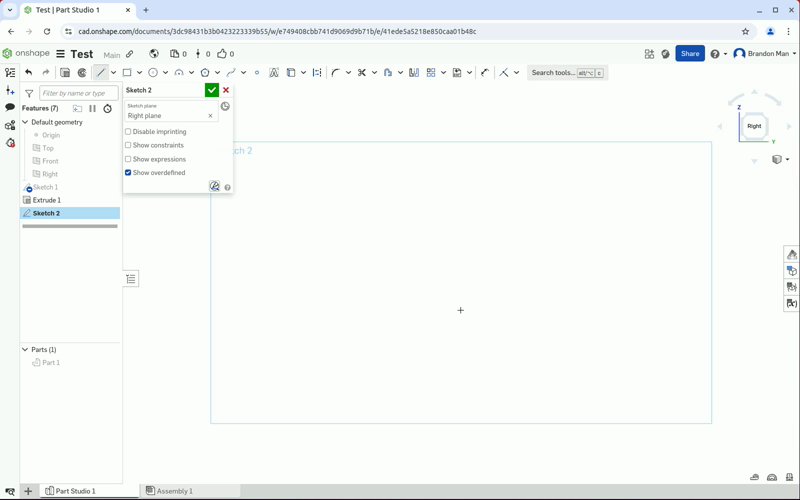
click(460, 309)
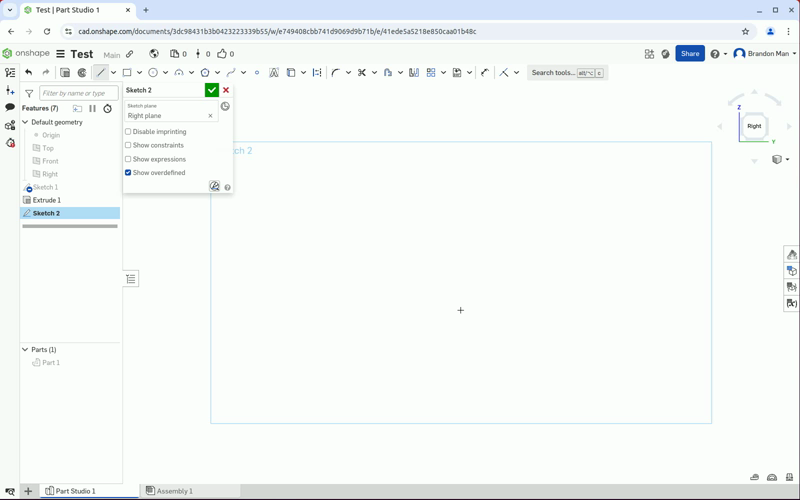
key_up(shift)
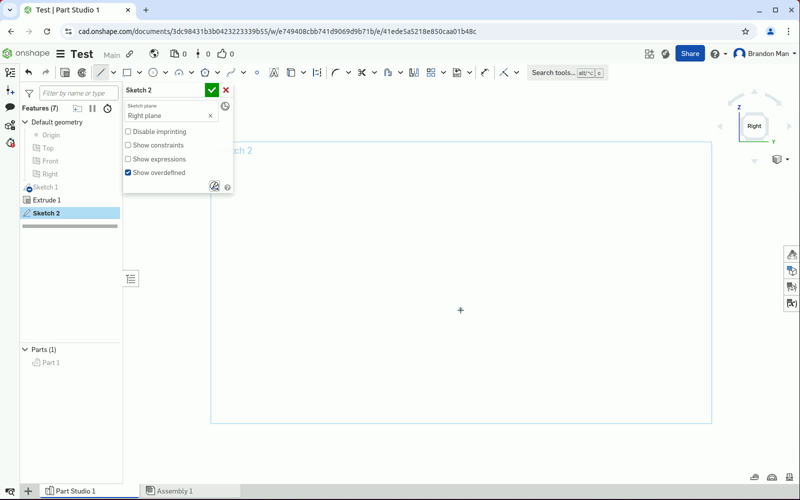
key_down(shift)
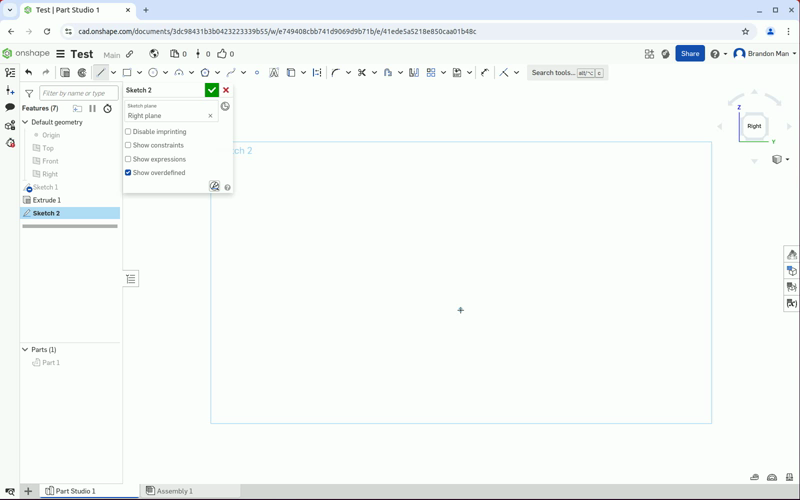
mouse_move(525, 309)
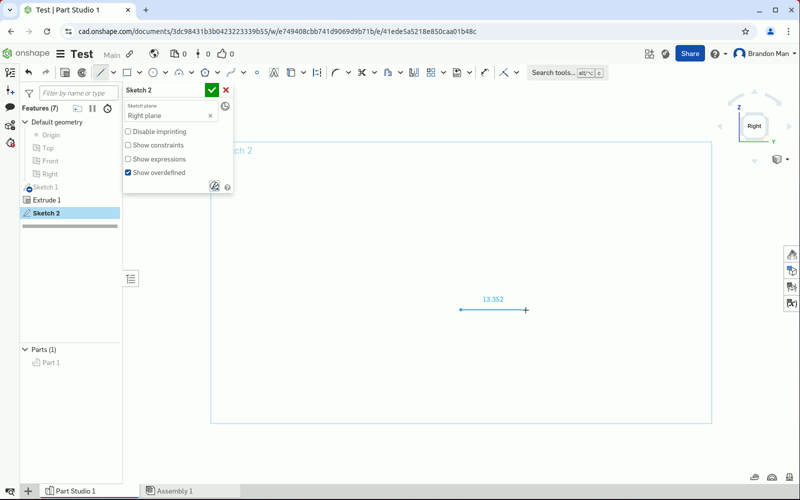
click(525, 309)
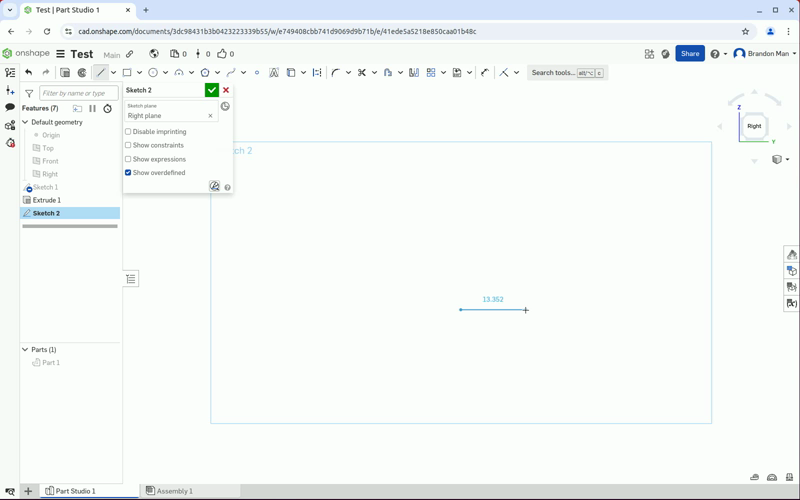
key_up(shift)
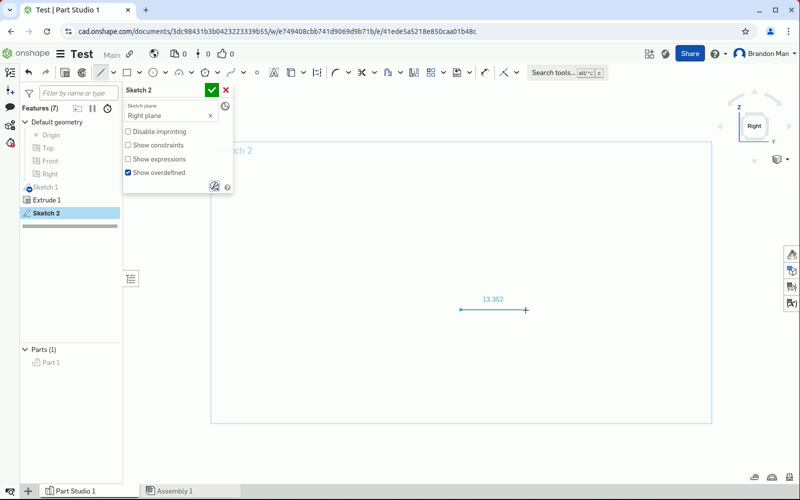
key_down(shift)
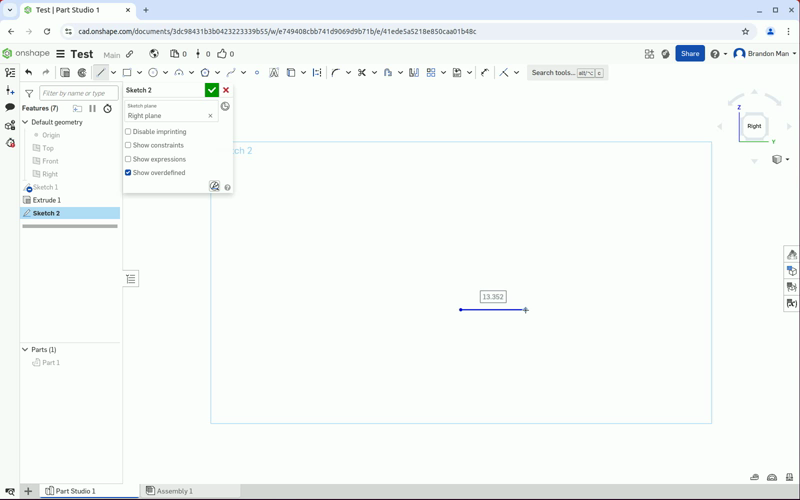
mouse_move(525, 214)
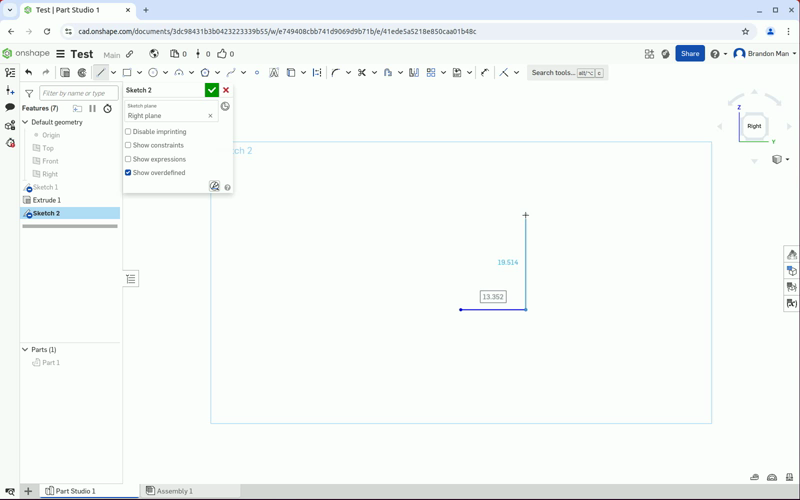
click(525, 214)
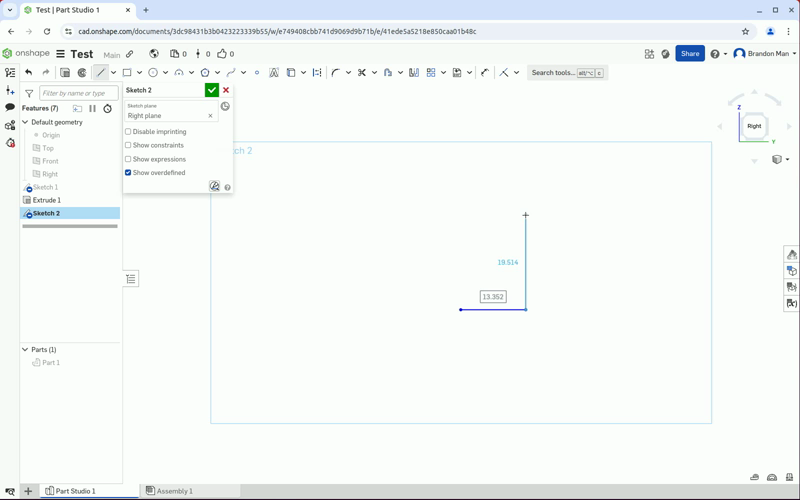
key_up(shift)
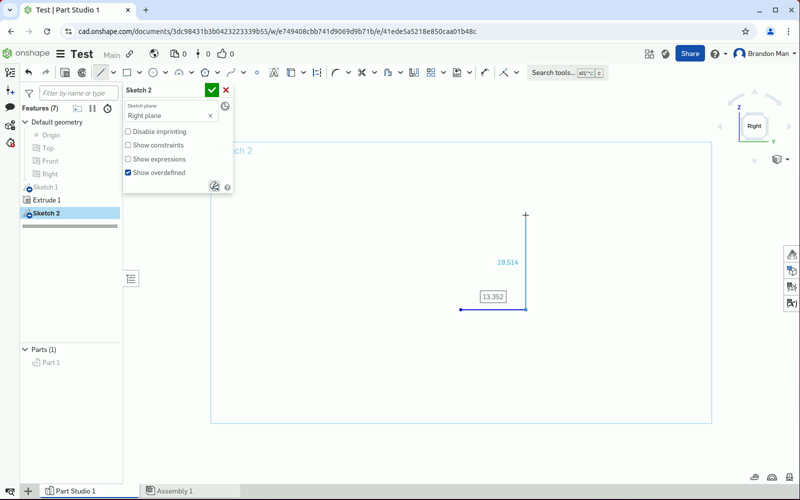
key_down(shift)
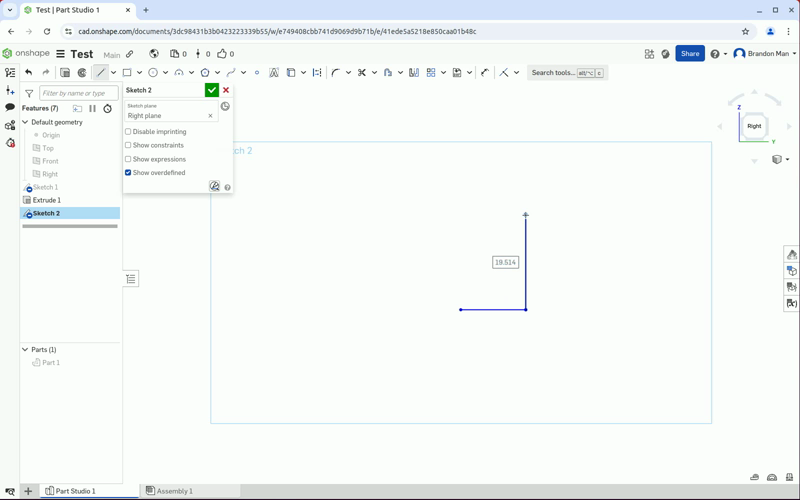
mouse_move(460, 214)
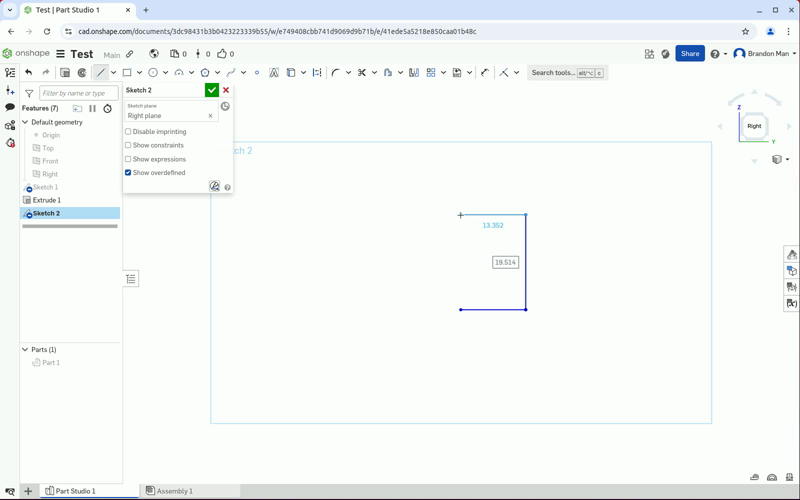
click(460, 214)
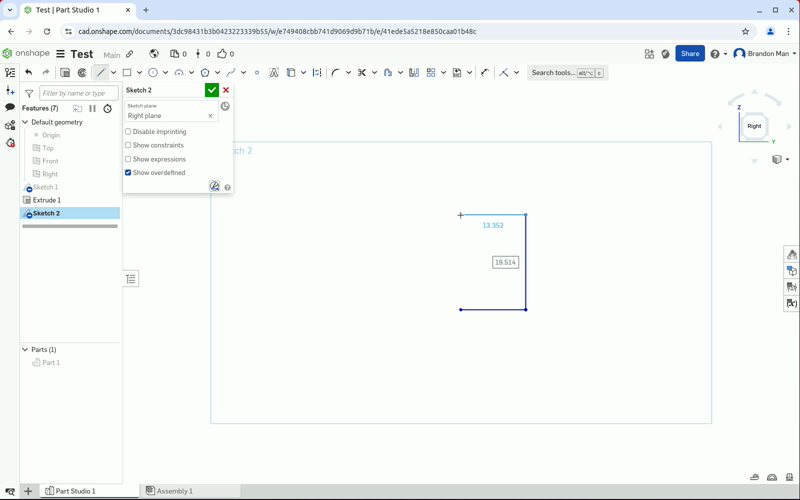
key_up(shift)
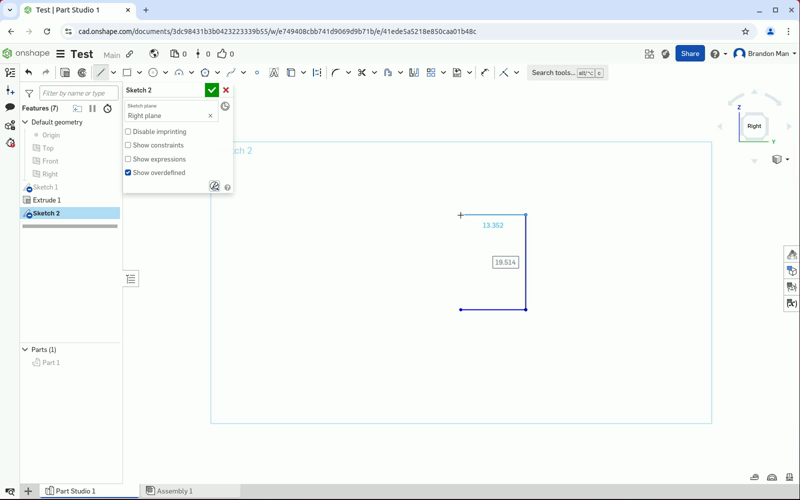
key_down(shift)
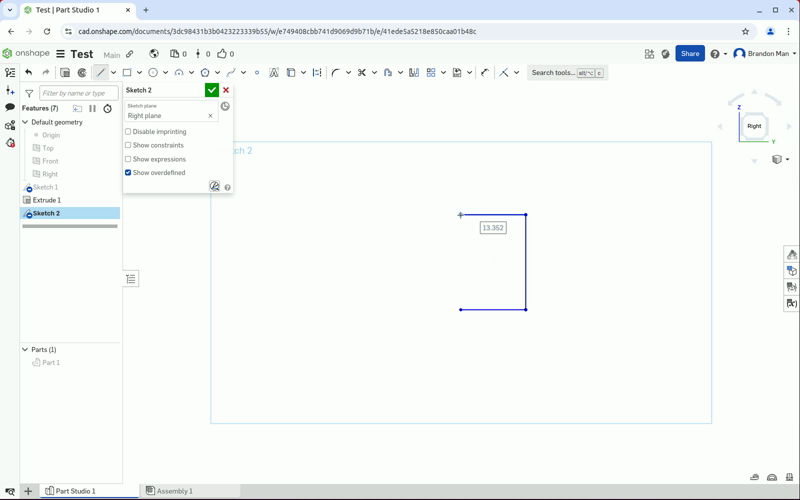
mouse_move(460, 309)
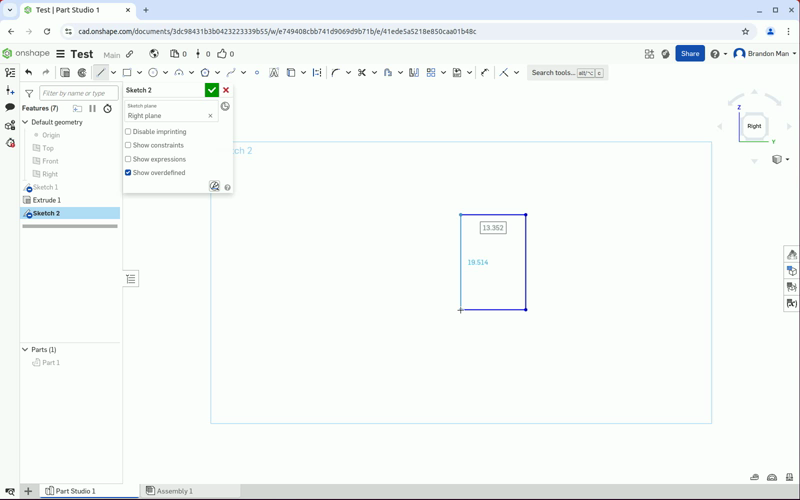
key_up(shift)
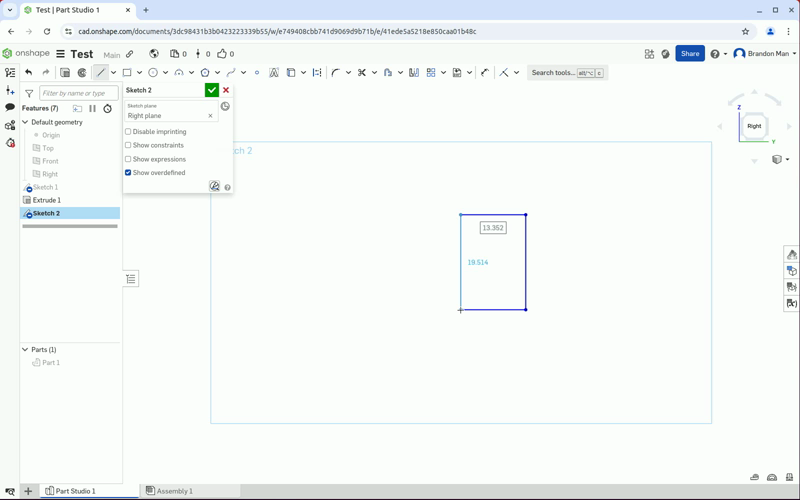
click(460, 309)
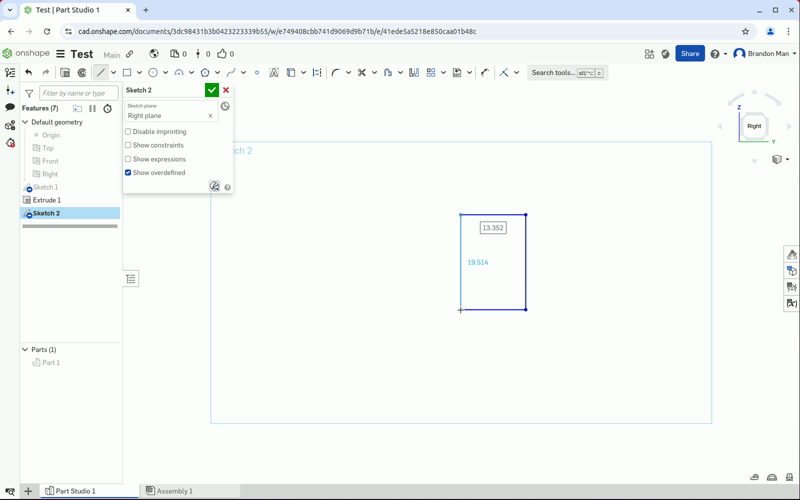
key(esc)
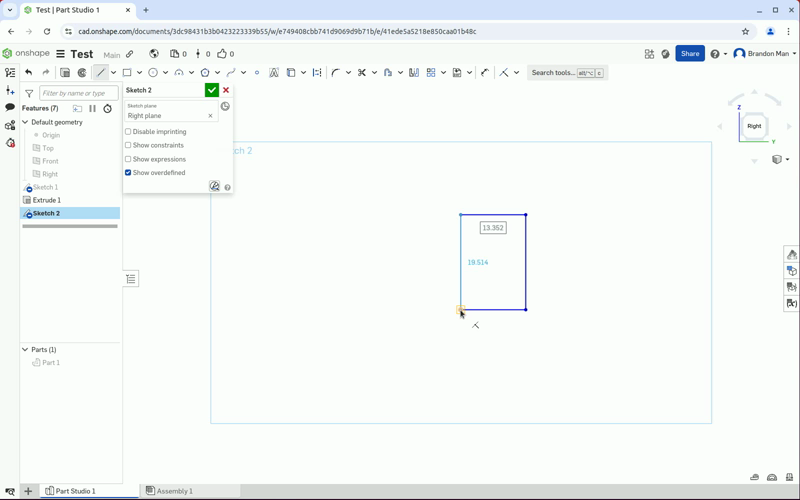
mouse_move(483, 282)
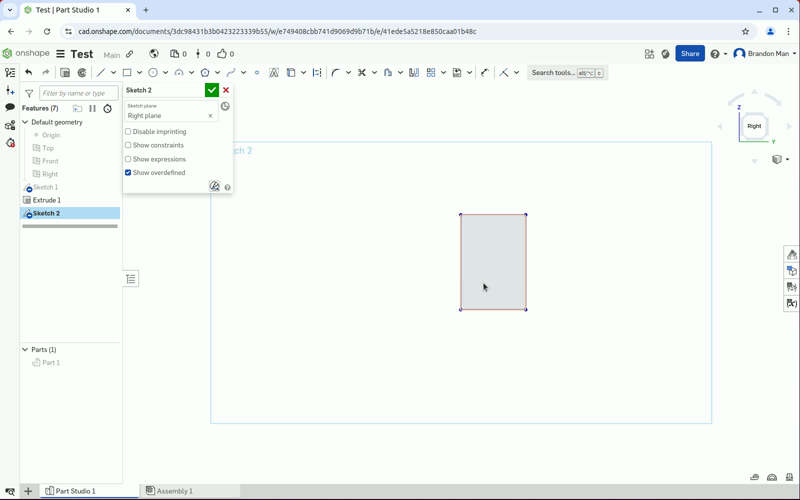
click(483, 282)
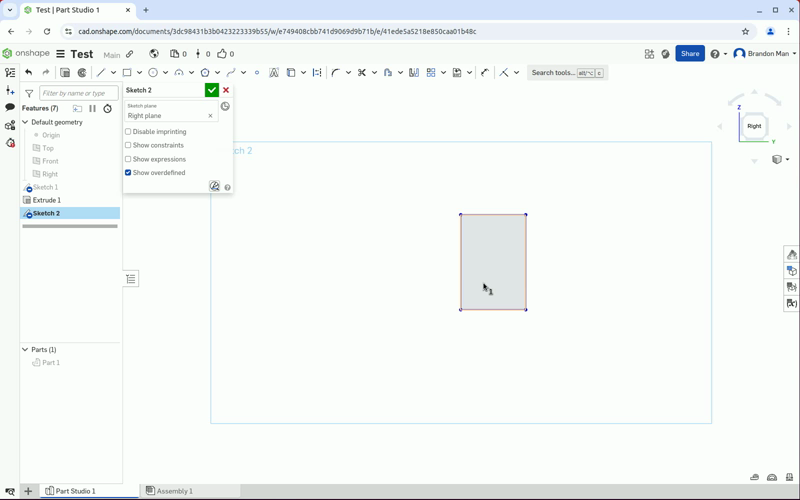
mouse_move(73, 352)
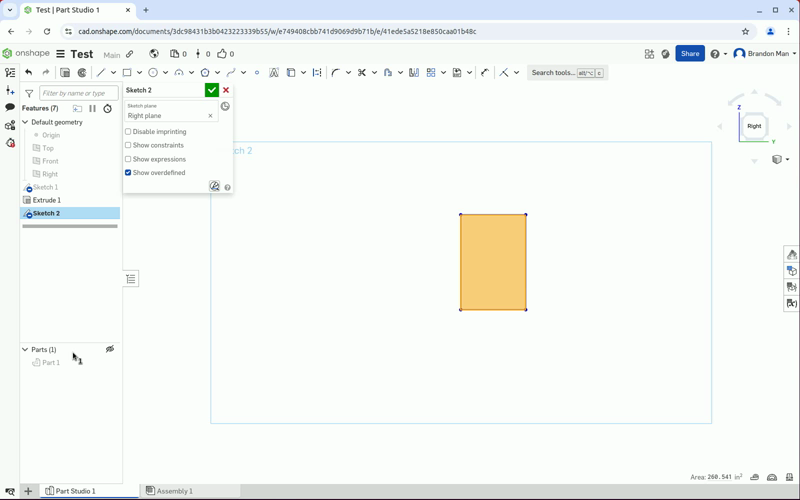
key(shift+y)
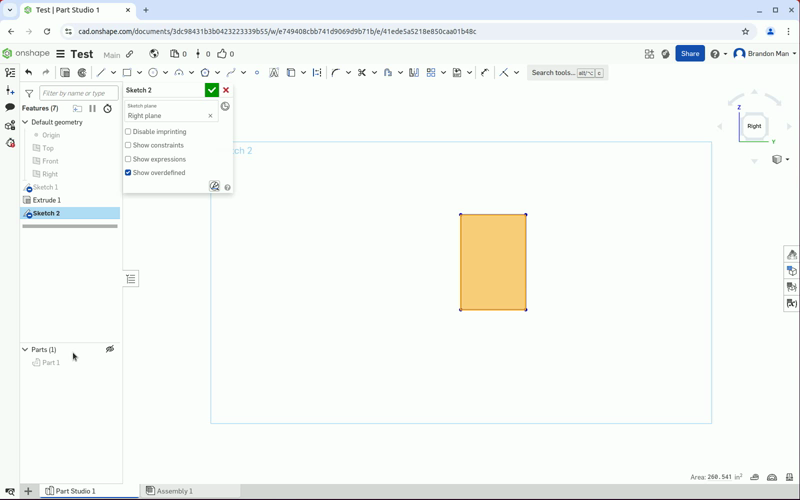
key(shift+e)
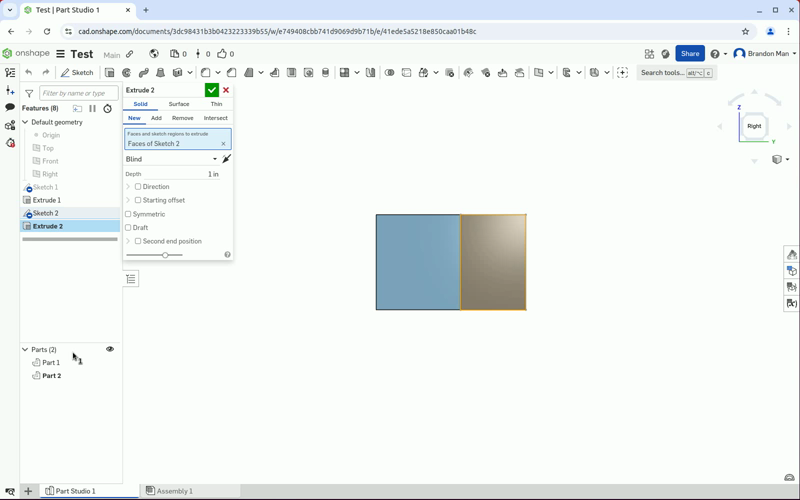
mouse_move(143, 106)
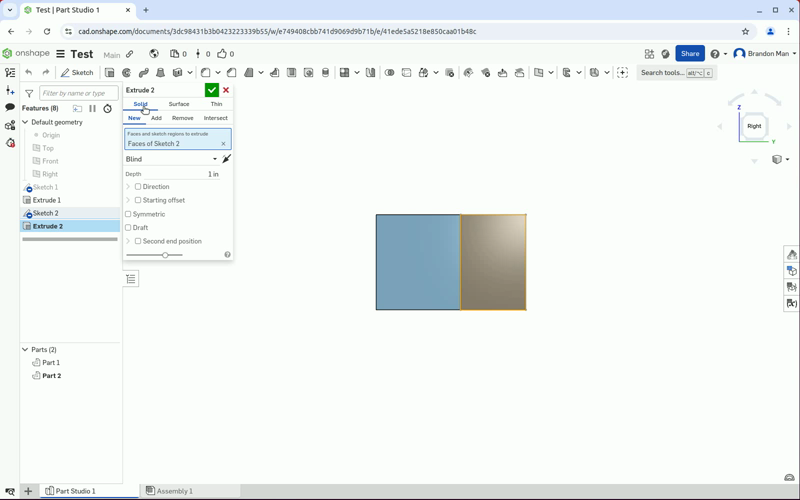
click(143, 106)
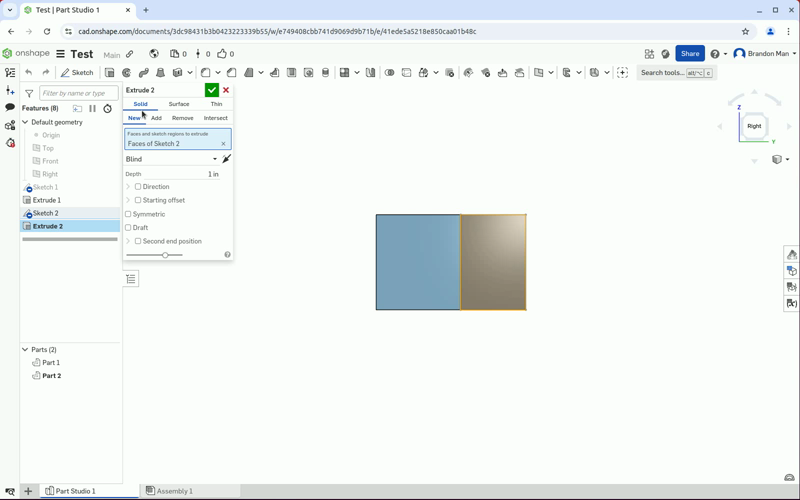
mouse_move(137, 120)
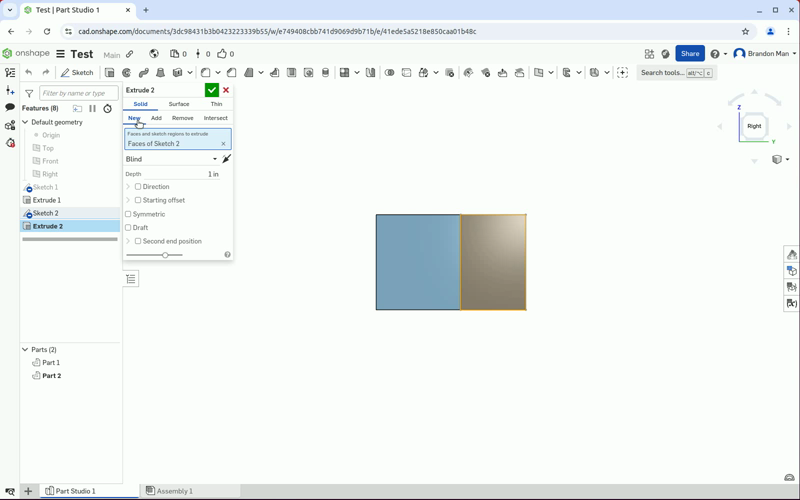
click(137, 120)
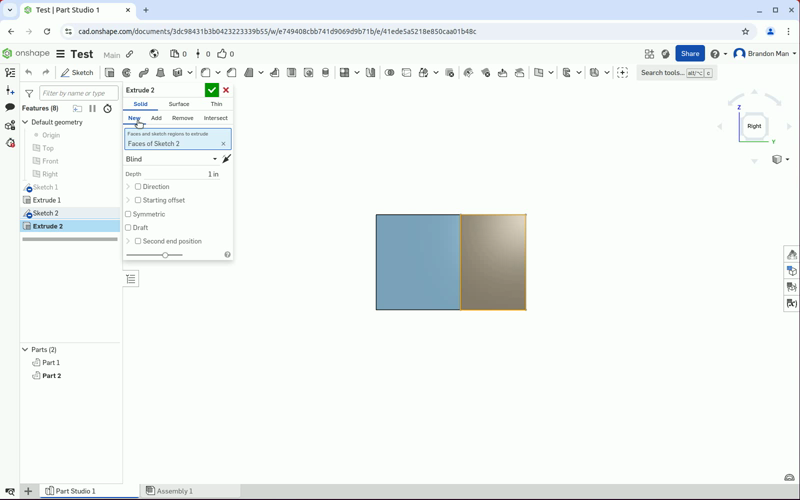
key(tab, 4)
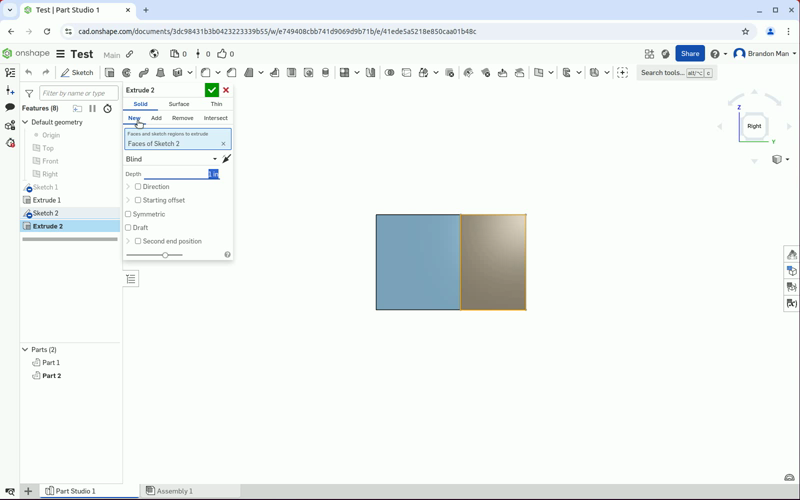
text(1.926)
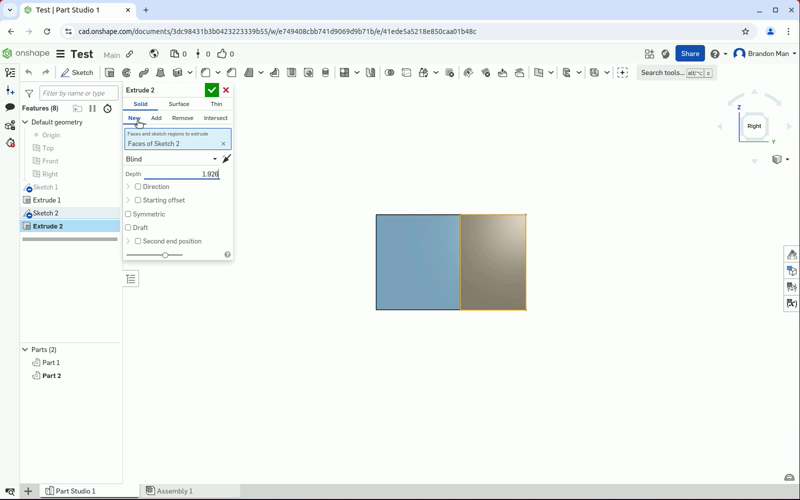
key(enter)
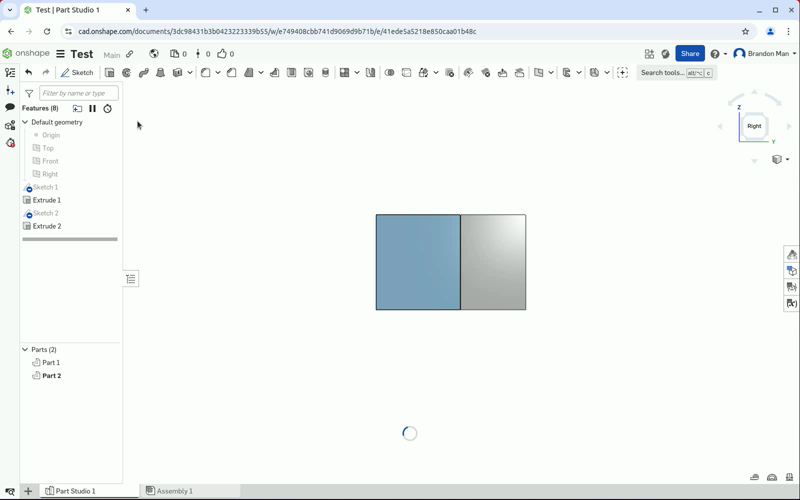
key(shift+h)
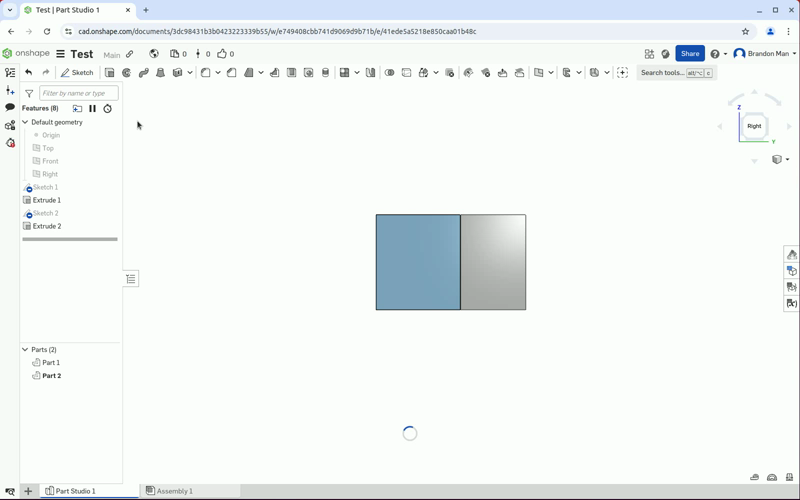
key(shift+h)
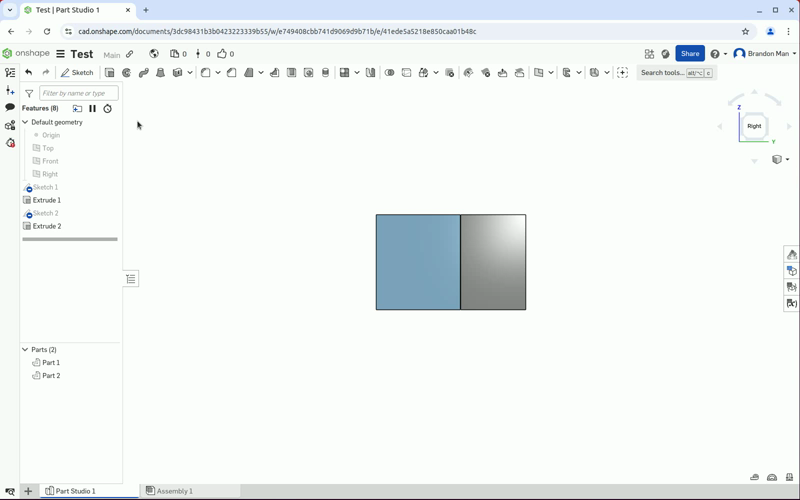
mouse_move(73, 189)
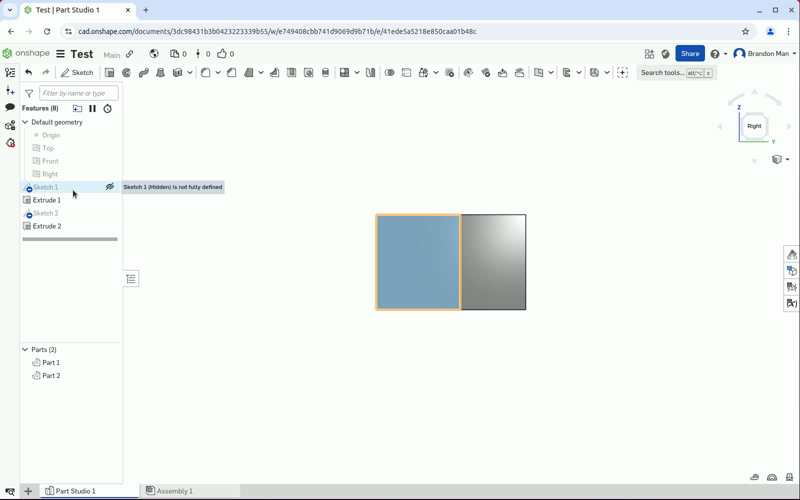
click(73, 189)
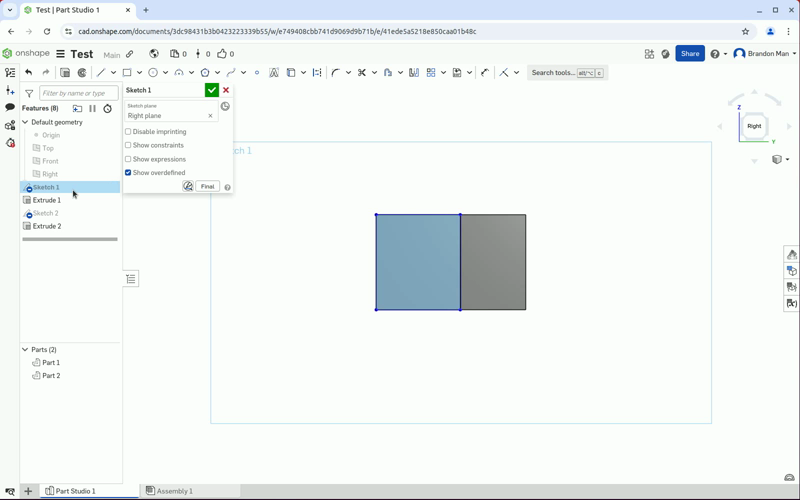
mouse_move(229, 92)
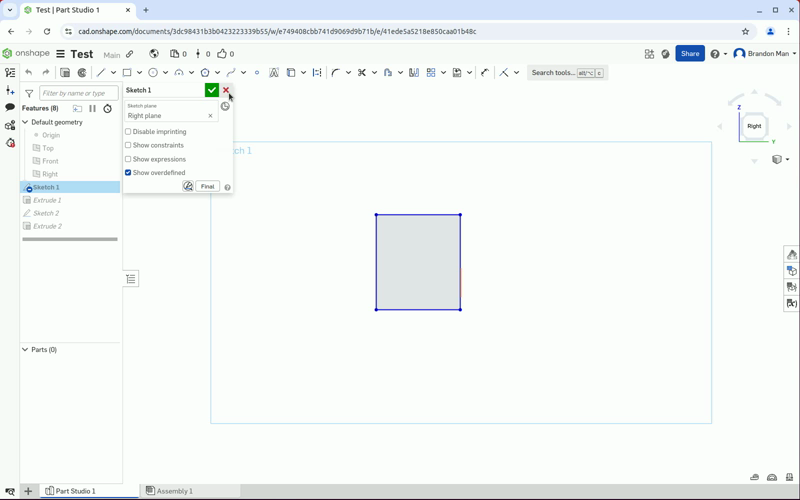
click(229, 92)
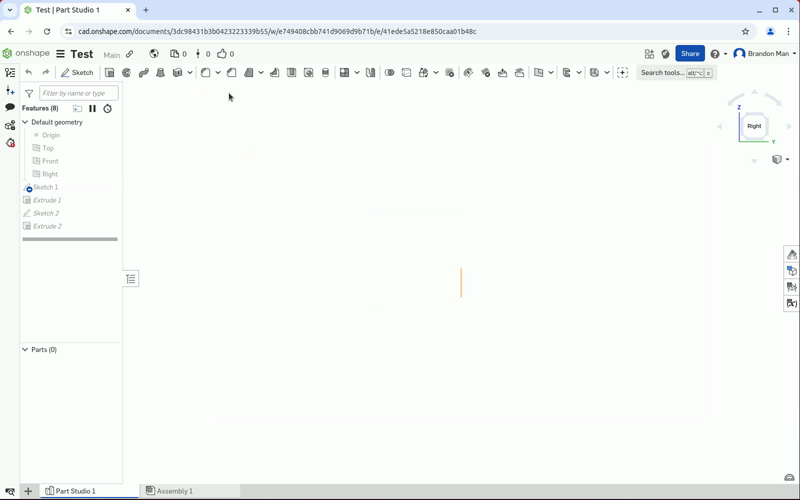
mouse_move(73, 352)
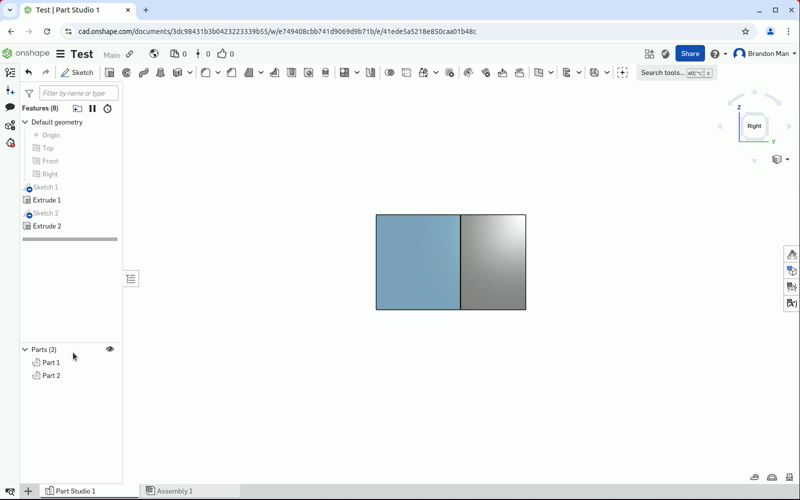
key(y)
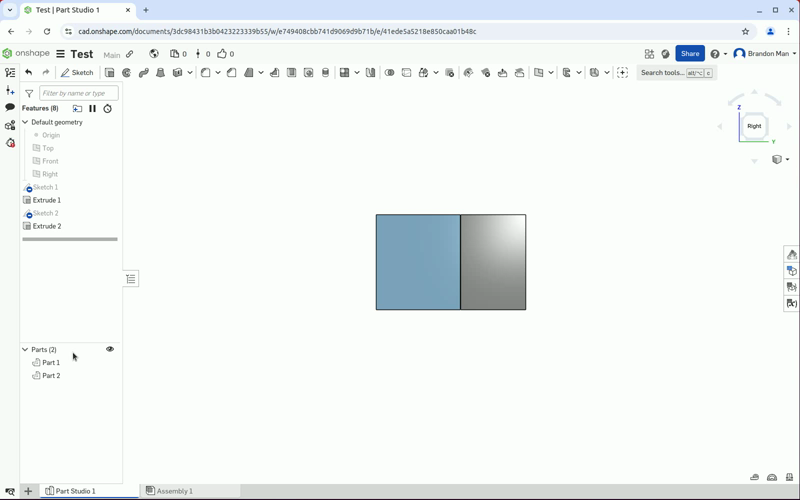
key(shift+p)
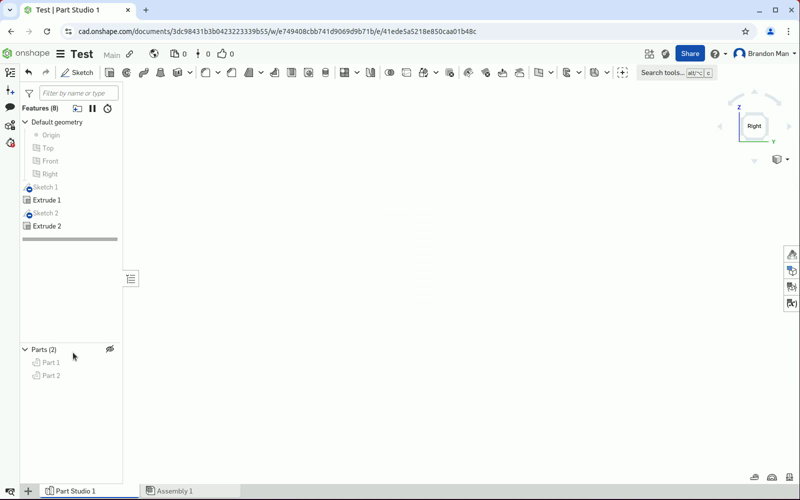
key(space)
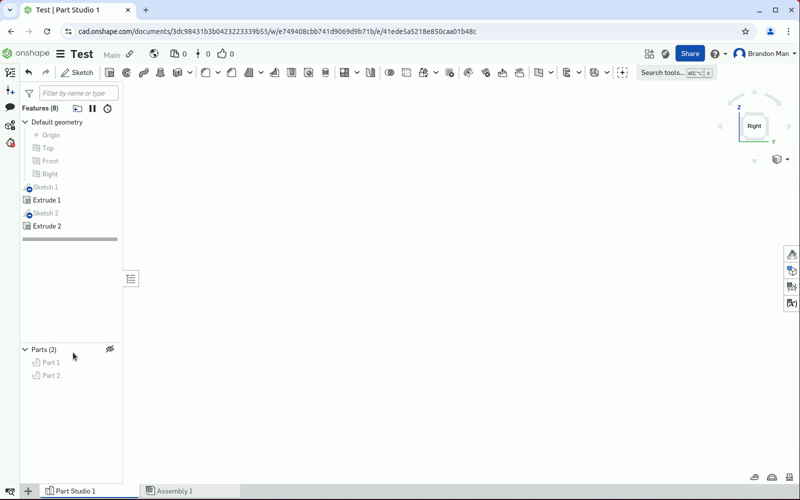
key_down(shift)
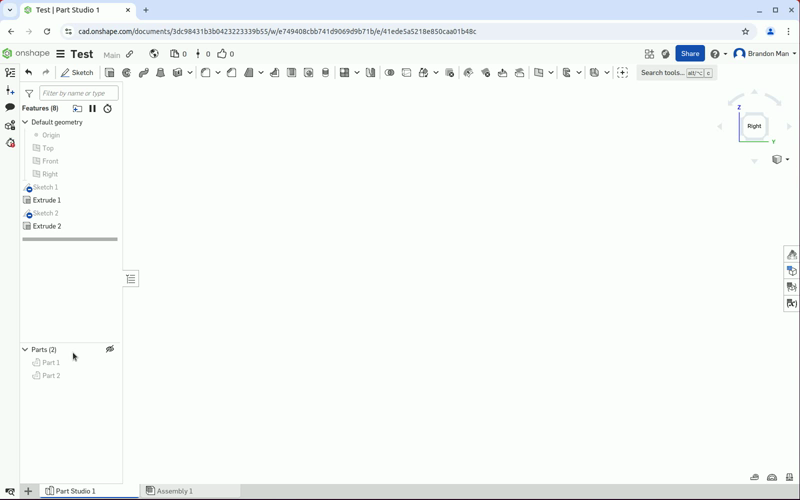
key(right)
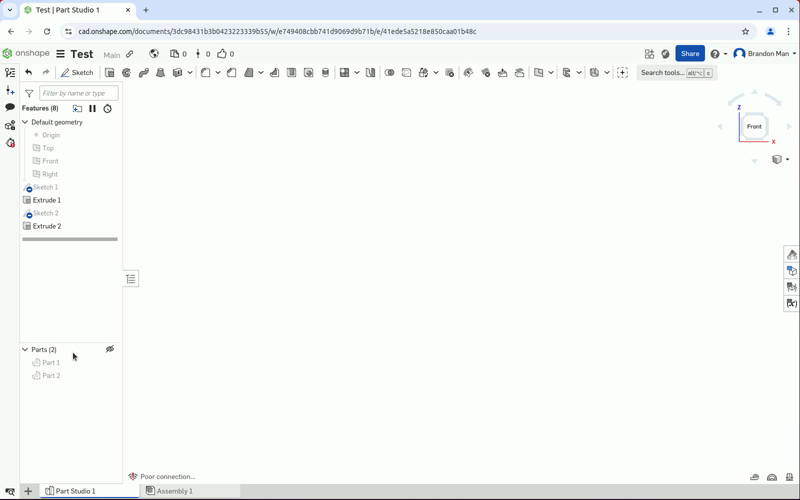
key_up(shift)
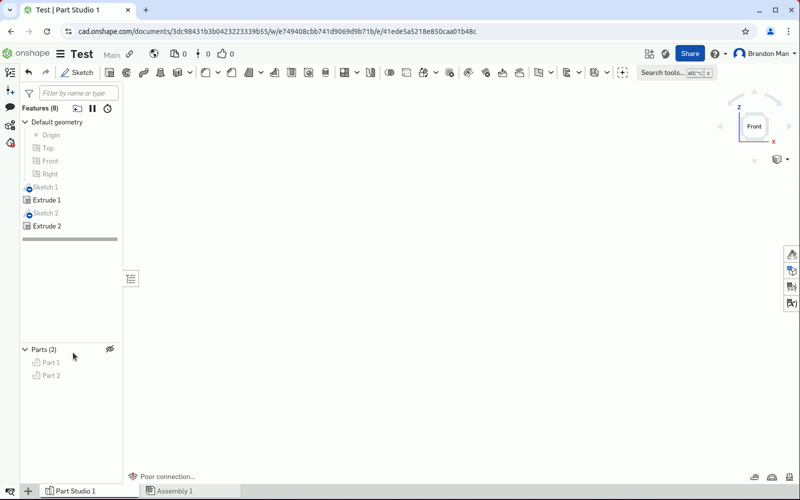
key(space)
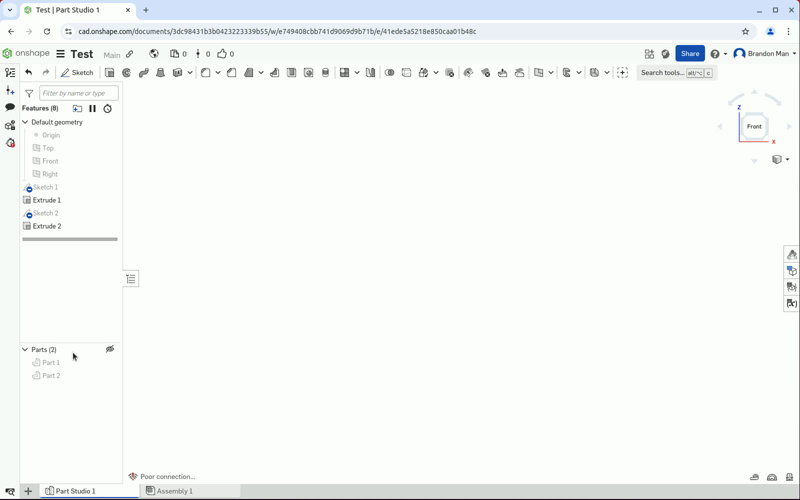
key_down(shift)
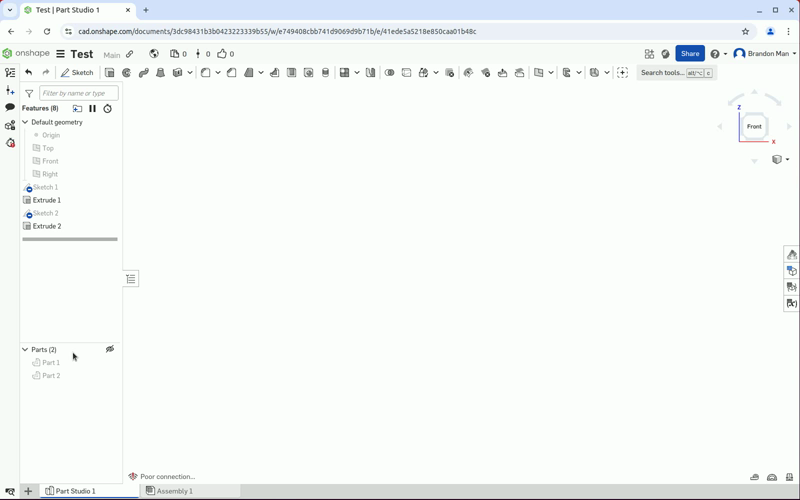
key(down)
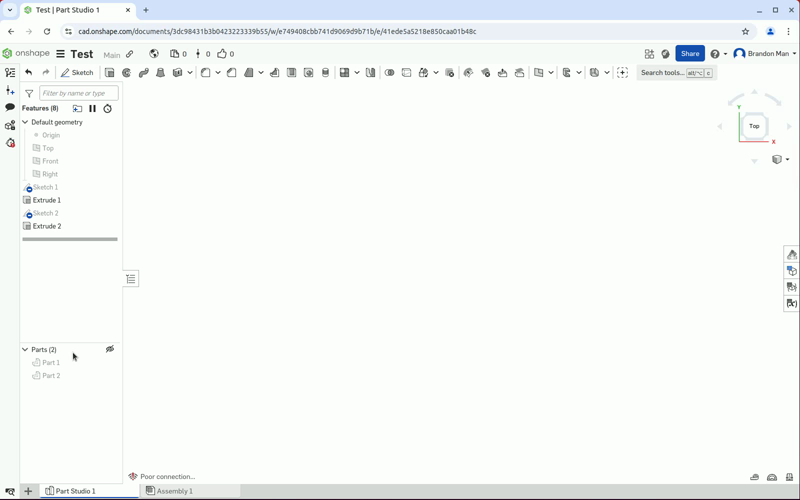
key_up(shift)
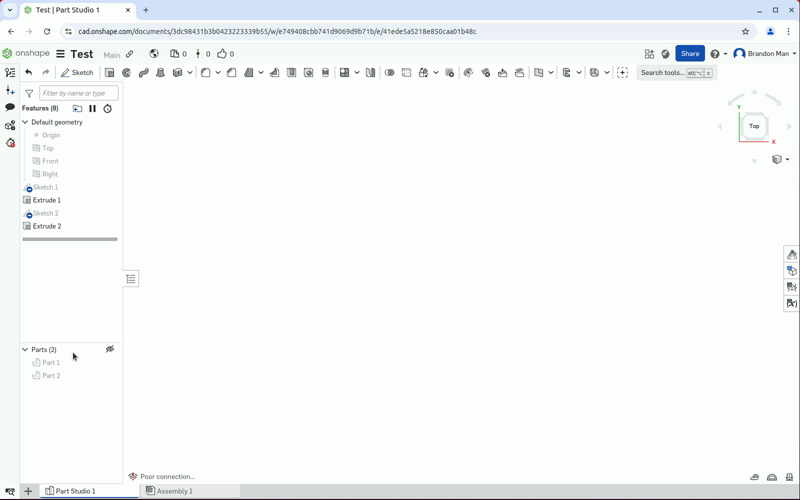
mouse_move(73, 352)
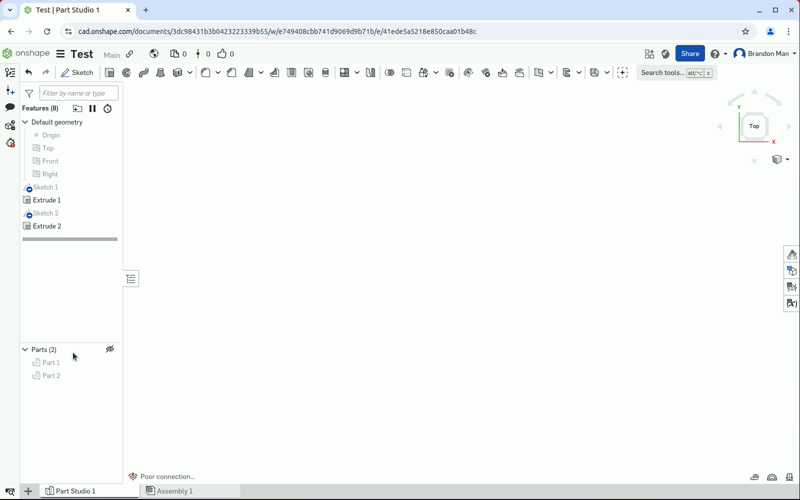
key(shift+y)
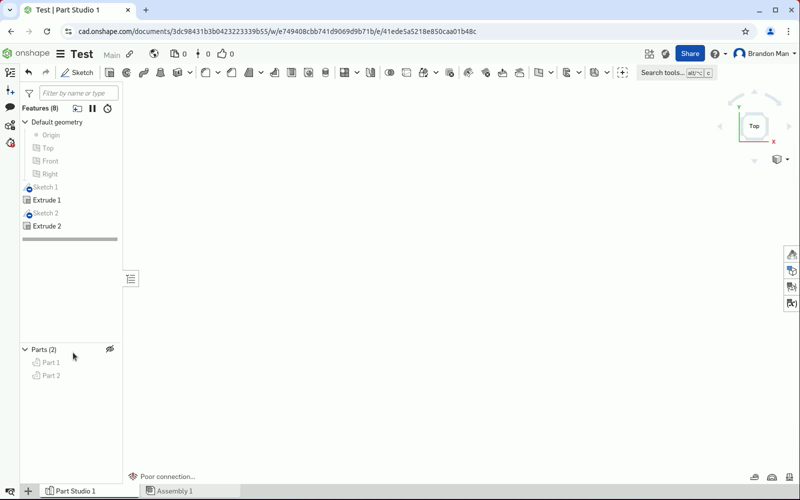
key(shift+s)
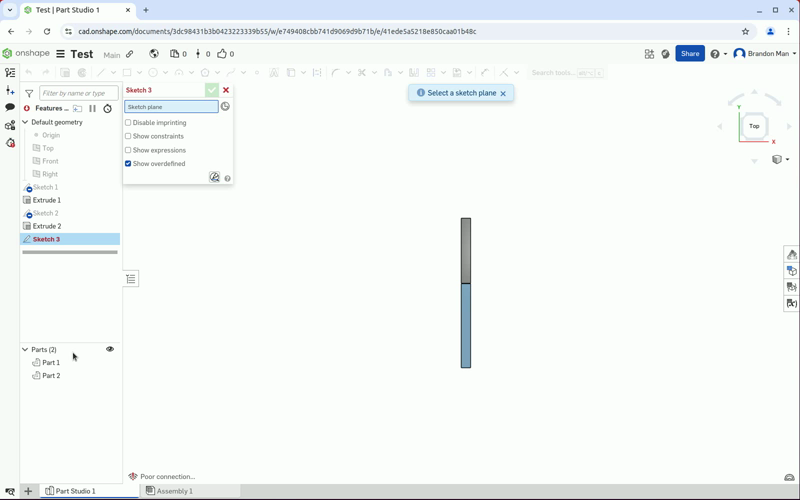
mouse_move(73, 150)
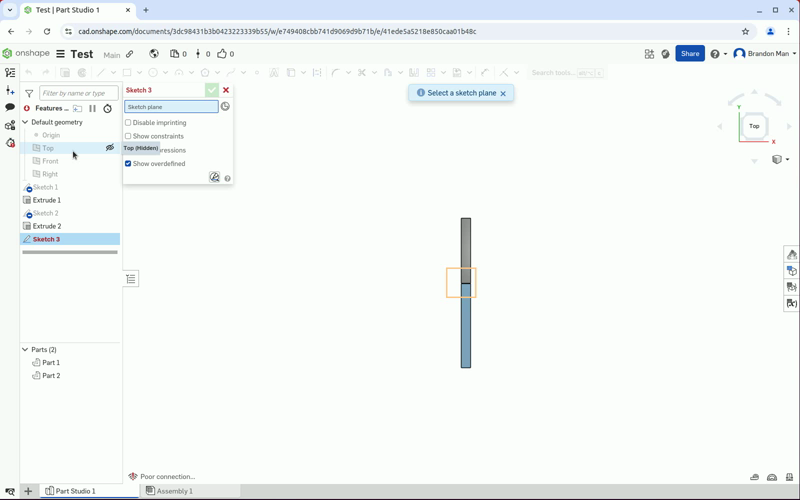
click(73, 150)
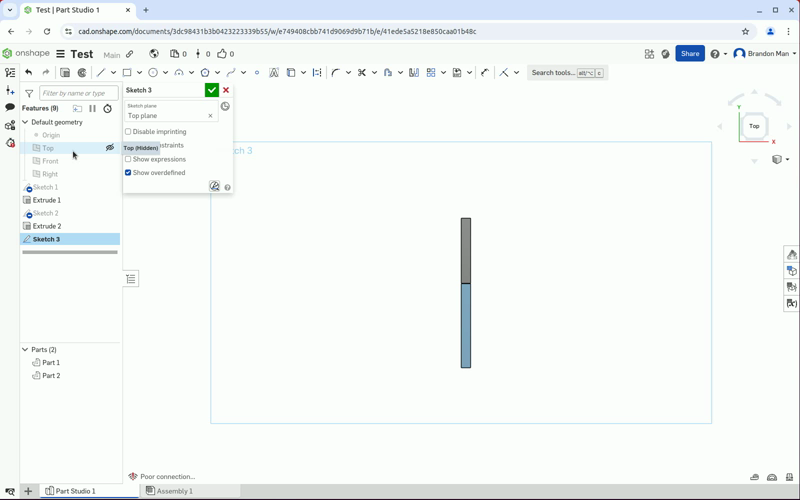
mouse_move(73, 352)
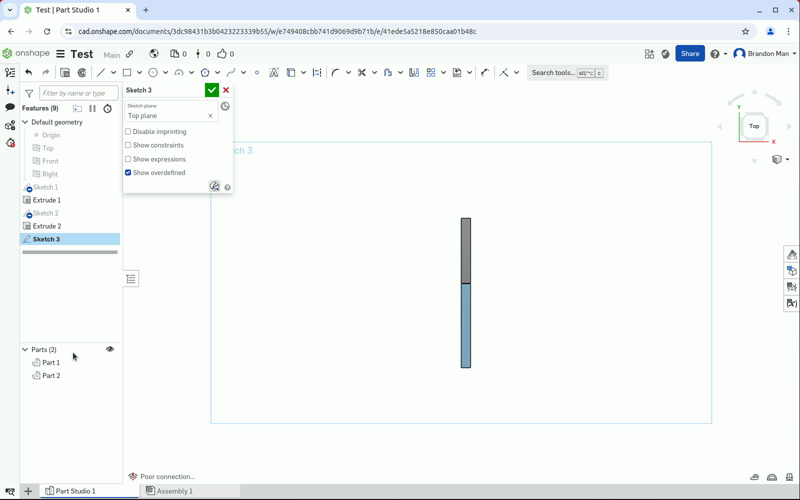
key(y)
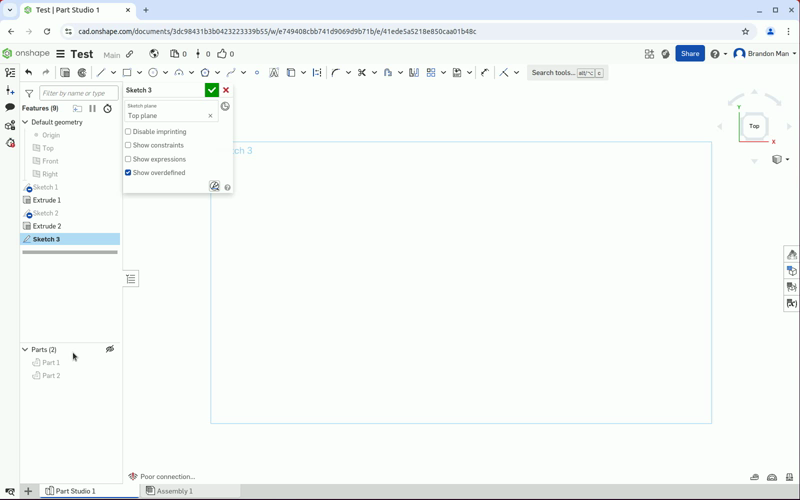
key(l)
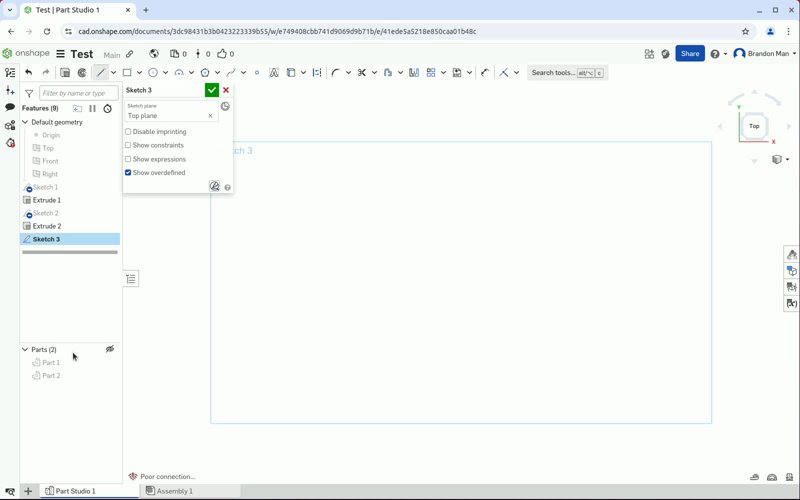
key_down(shift)
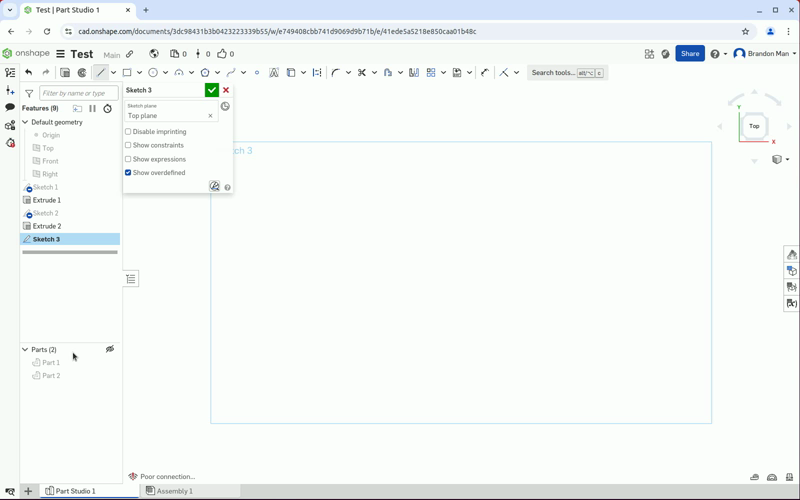
mouse_move(348, 367)
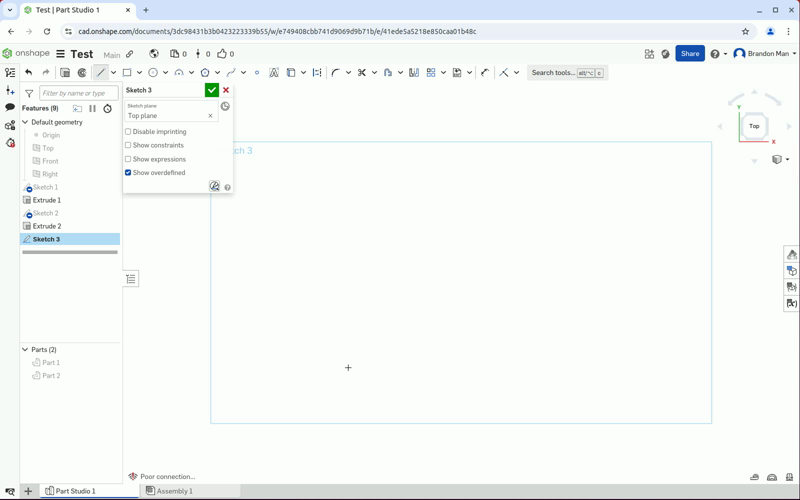
click(348, 367)
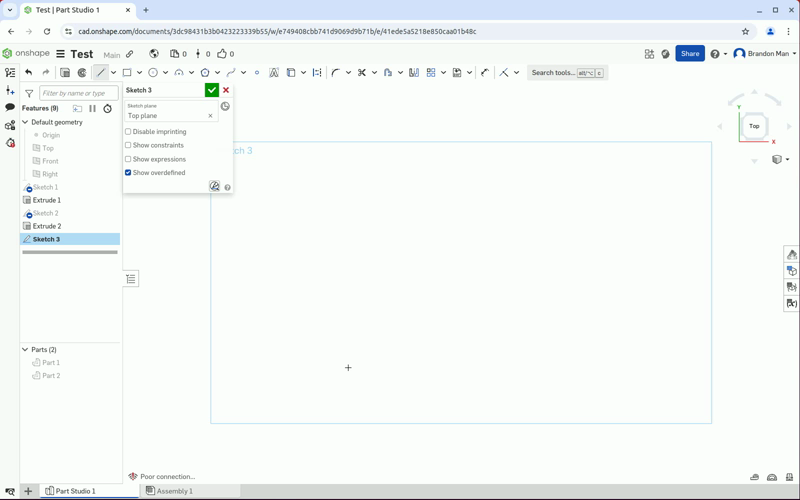
key_up(shift)
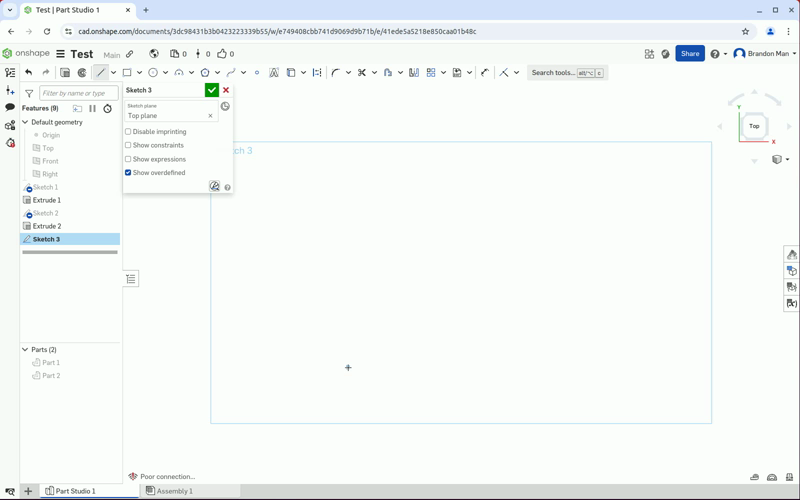
key_down(shift)
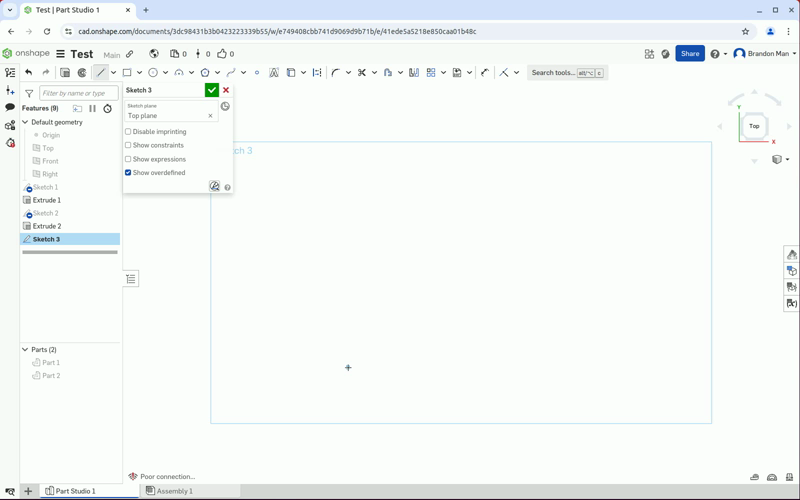
mouse_move(461, 367)
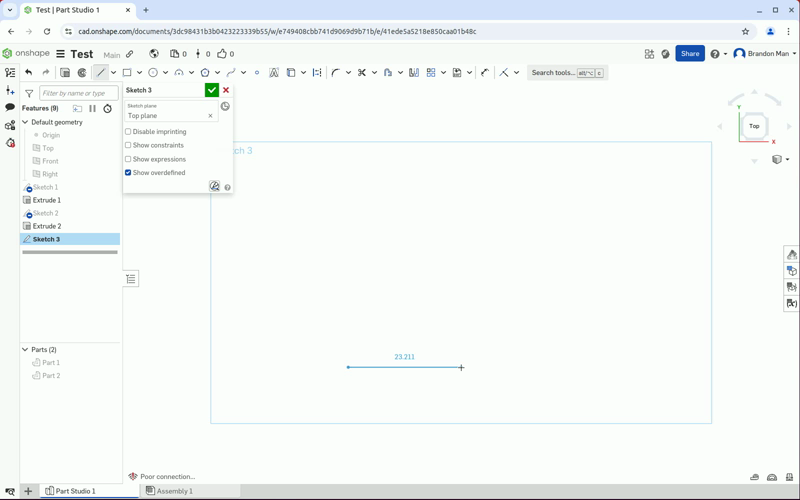
click(461, 367)
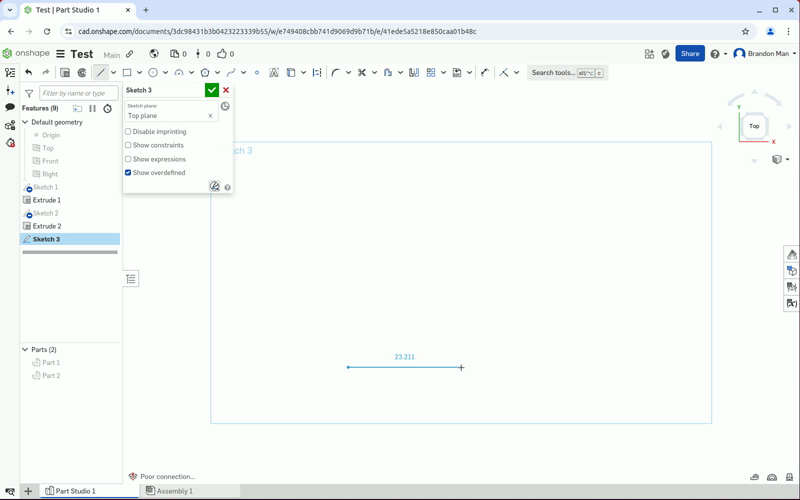
key_up(shift)
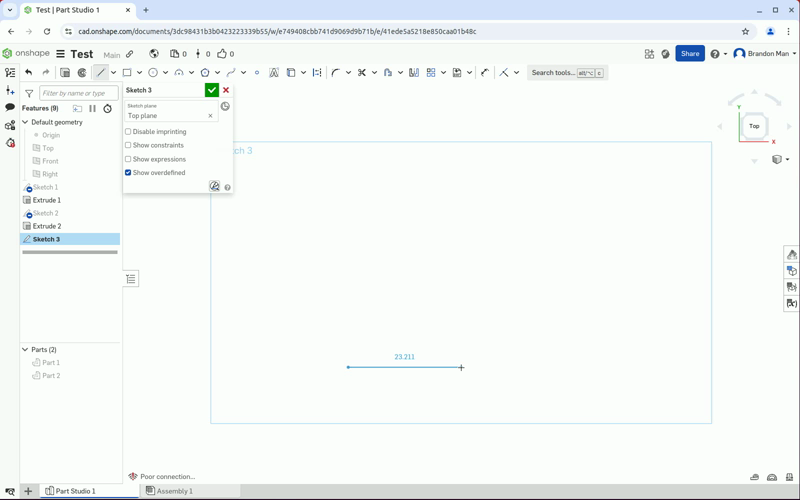
key_down(shift)
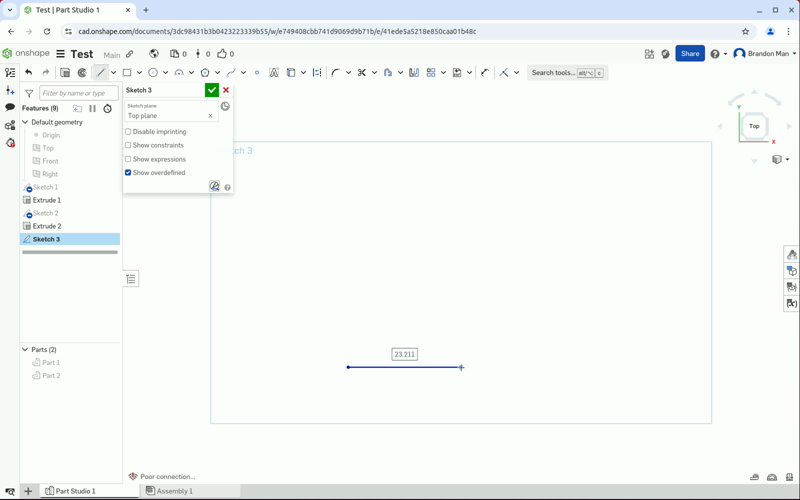
mouse_move(461, 219)
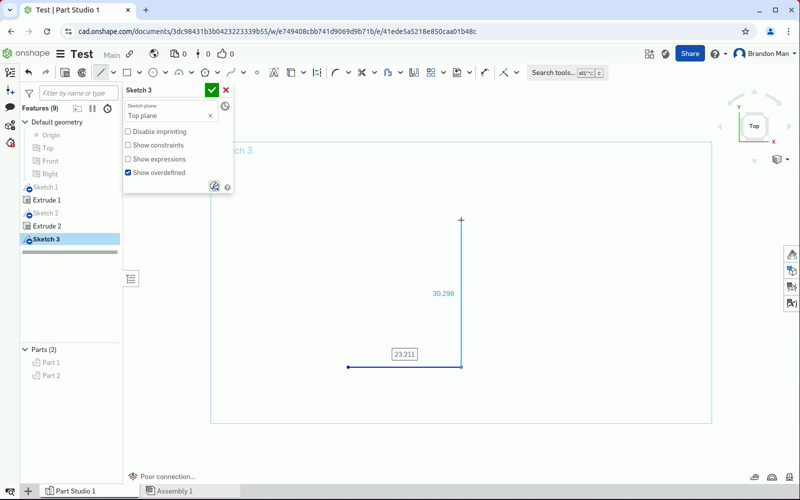
click(461, 219)
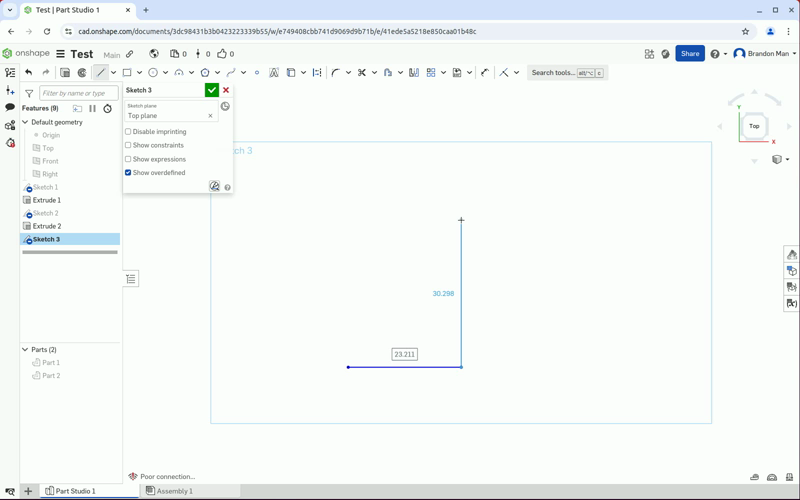
key_up(shift)
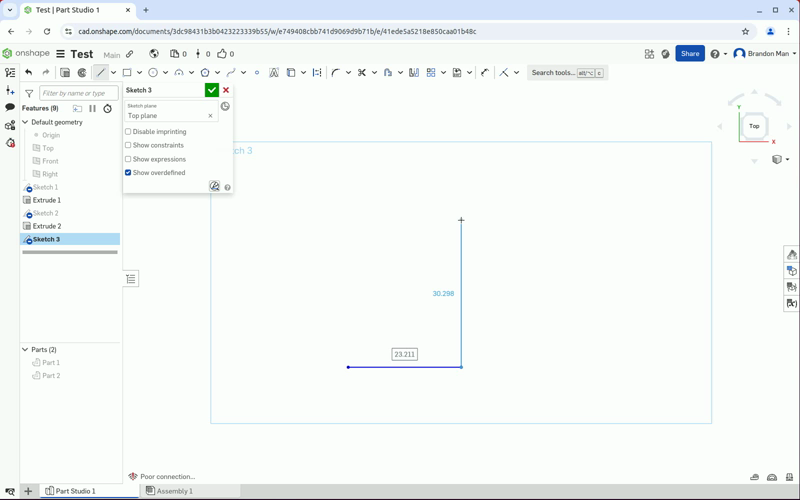
key_down(shift)
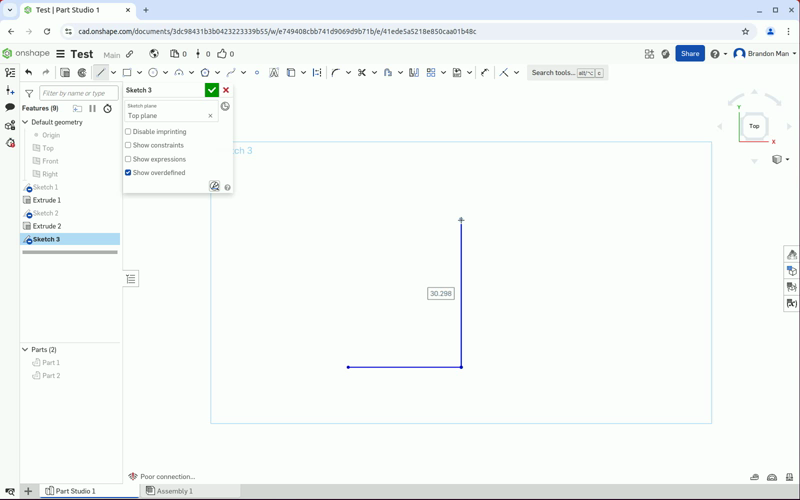
mouse_move(348, 219)
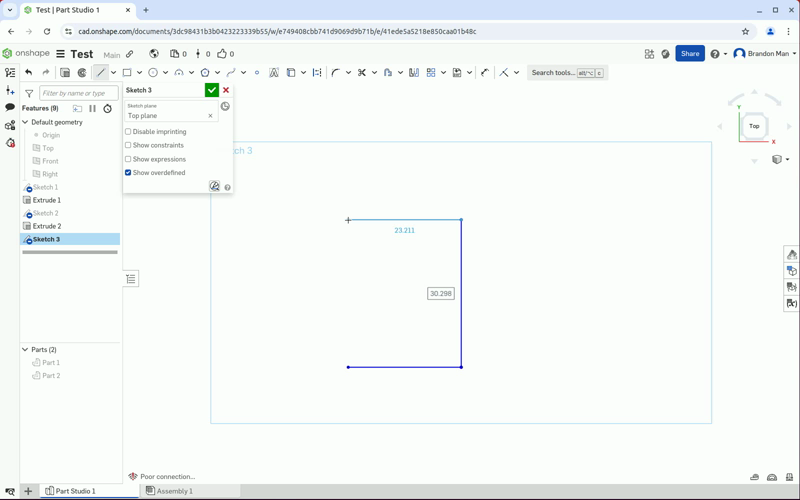
click(348, 219)
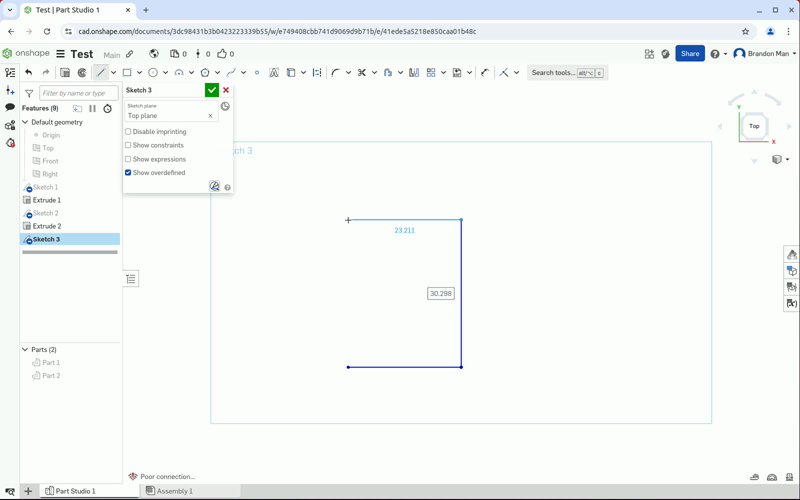
key_up(shift)
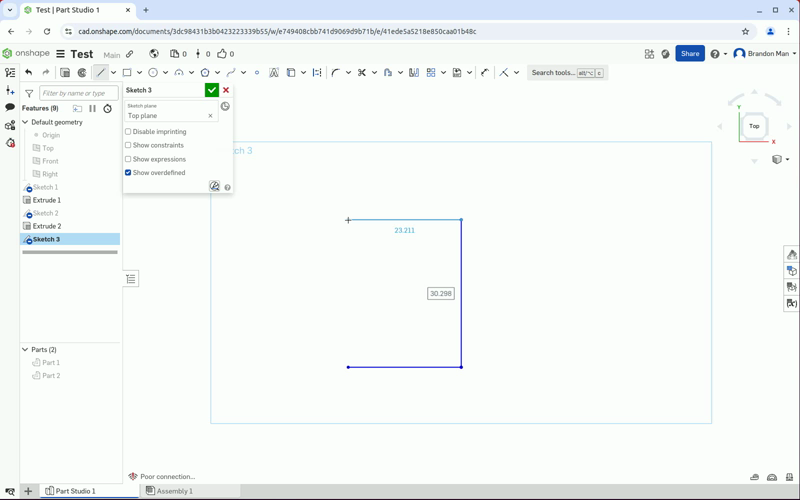
key_down(shift)
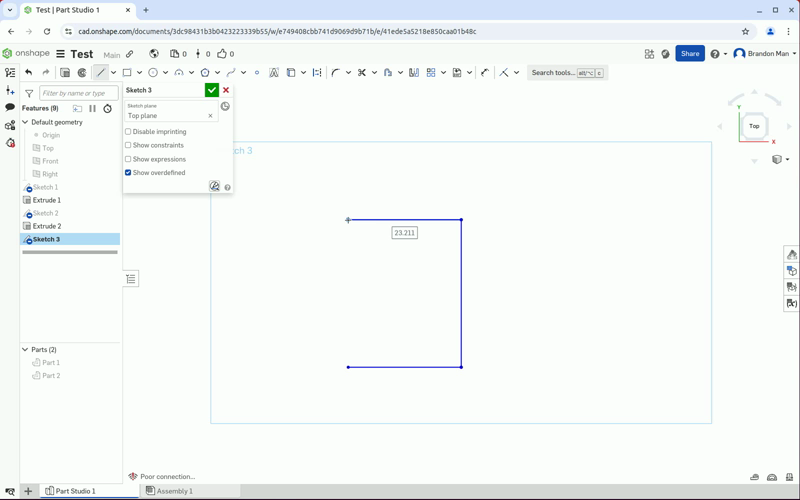
mouse_move(348, 367)
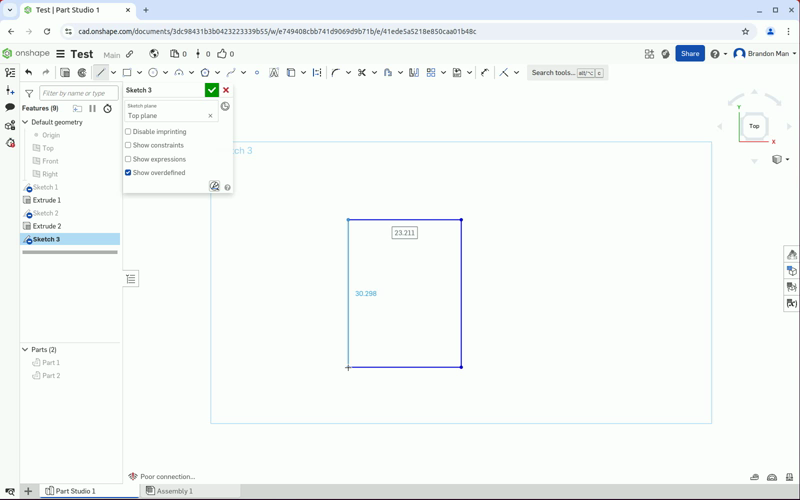
key_up(shift)
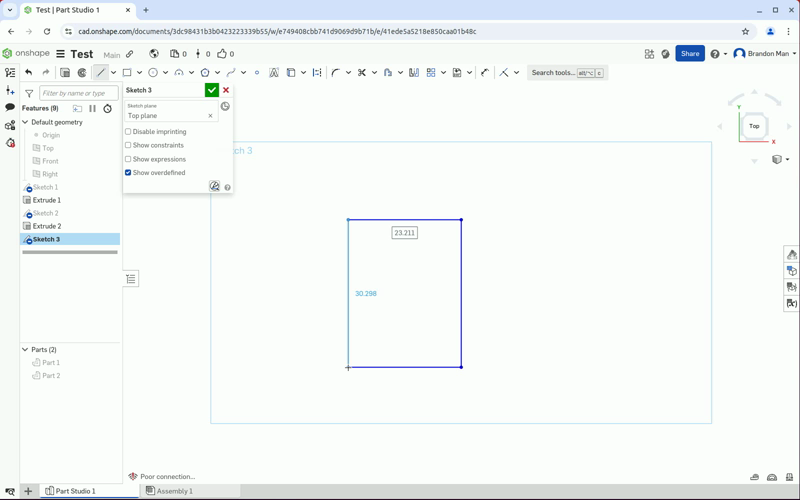
click(348, 367)
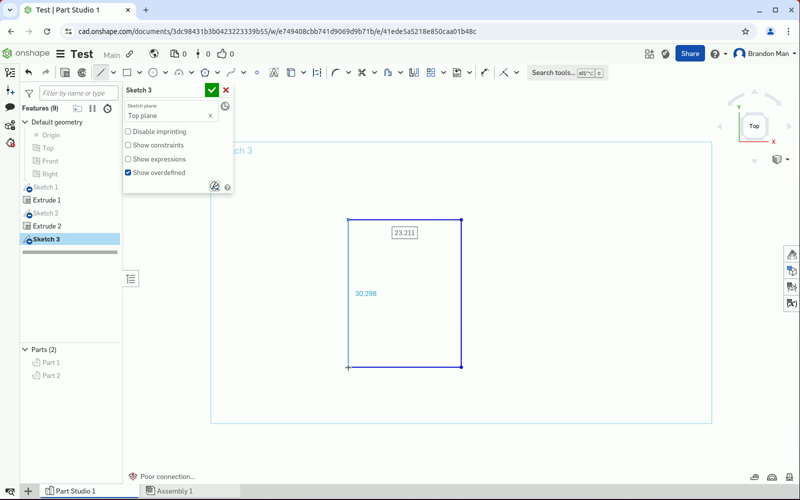
key(esc)
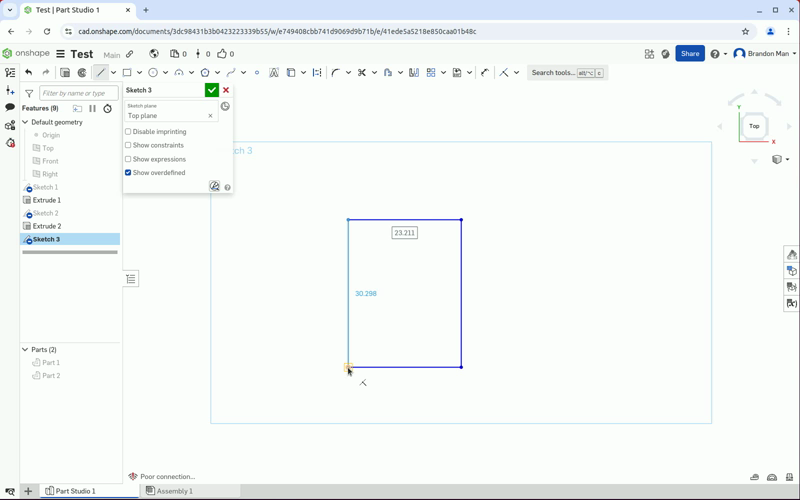
mouse_move(371, 278)
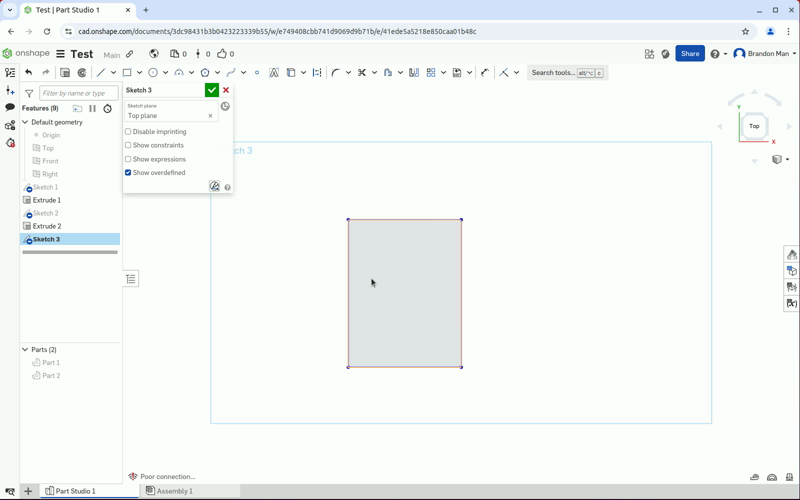
click(371, 278)
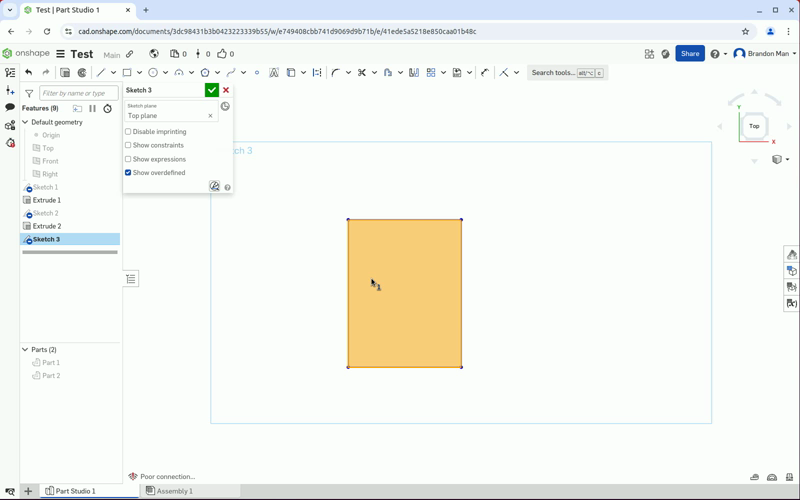
mouse_move(73, 352)
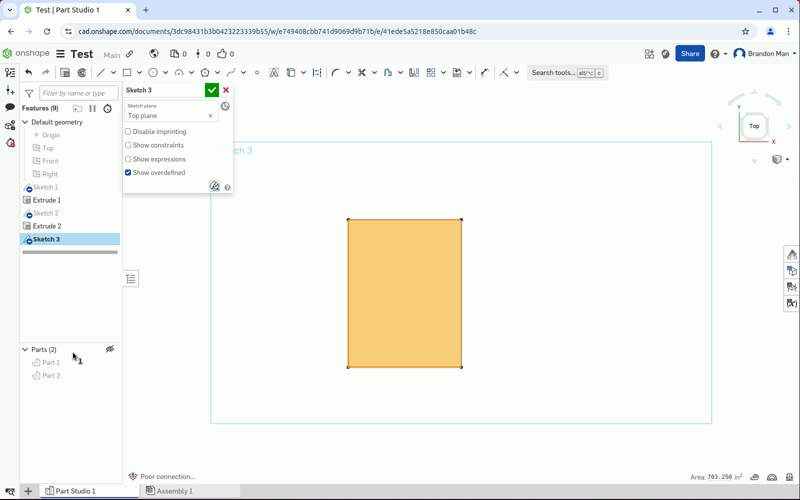
key(shift+y)
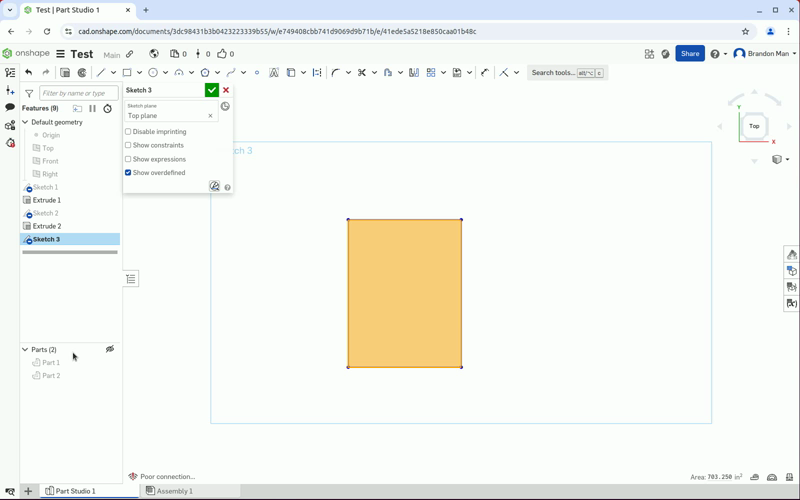
key(shift+e)
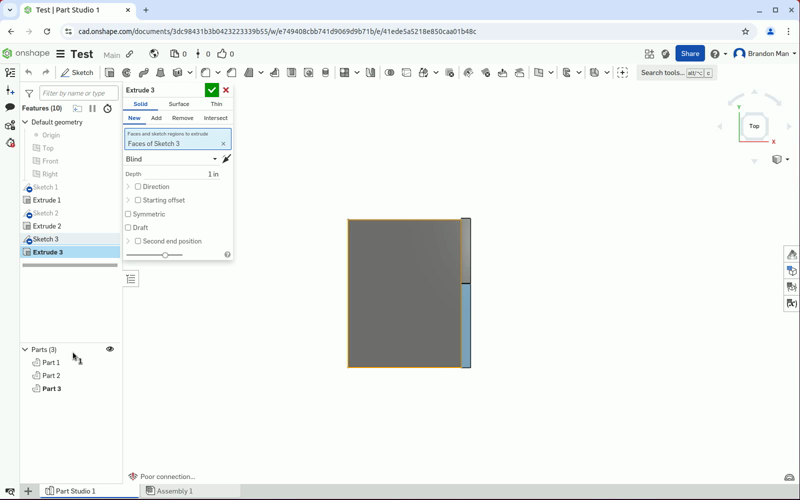
mouse_move(143, 106)
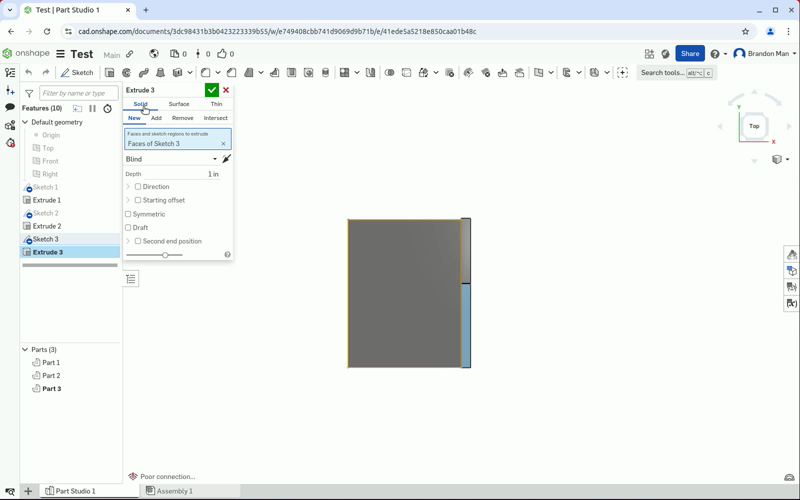
click(143, 106)
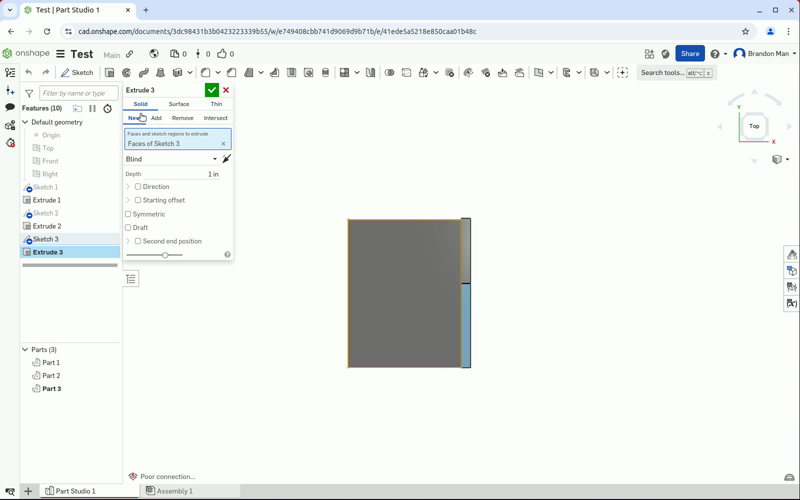
mouse_move(137, 120)
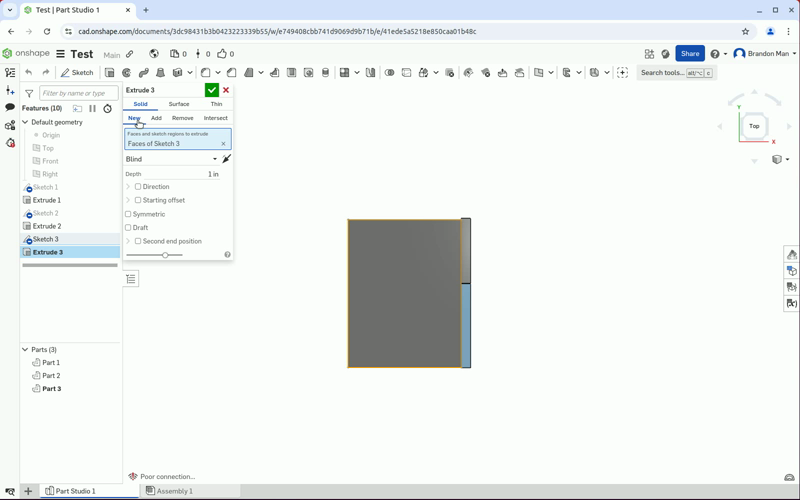
click(137, 120)
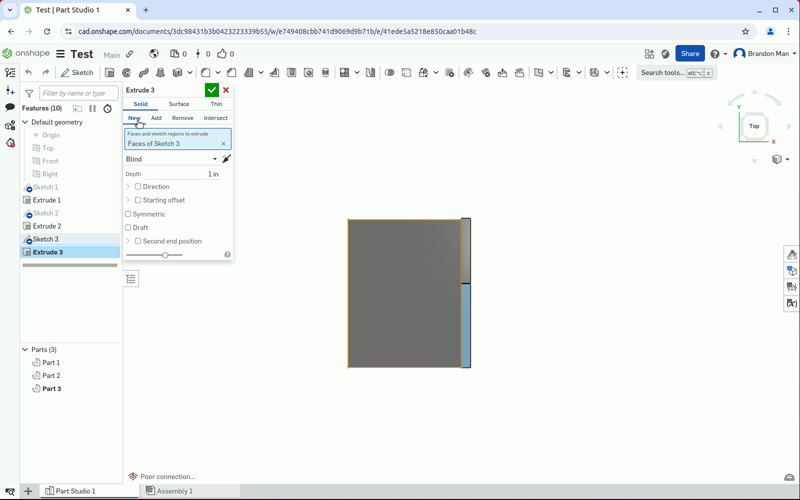
key(tab, 4)
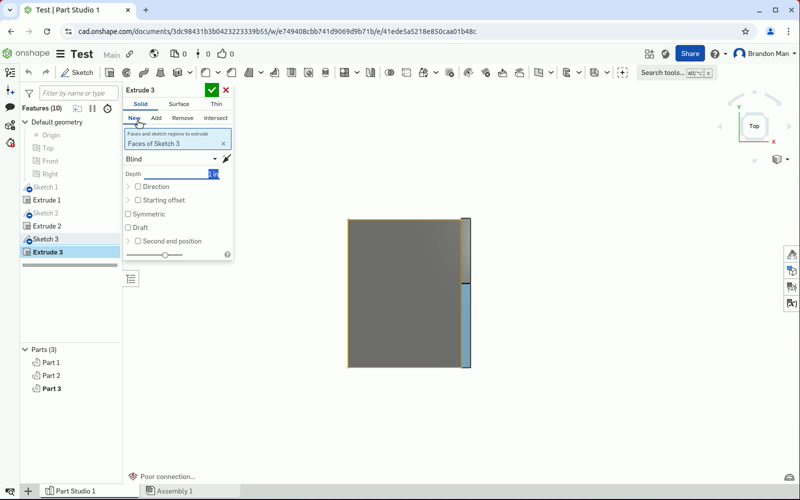
text(2.648)
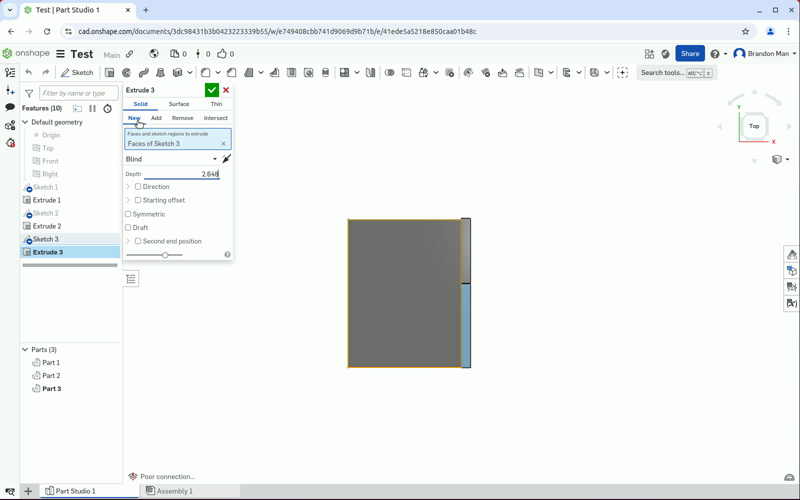
key(enter)
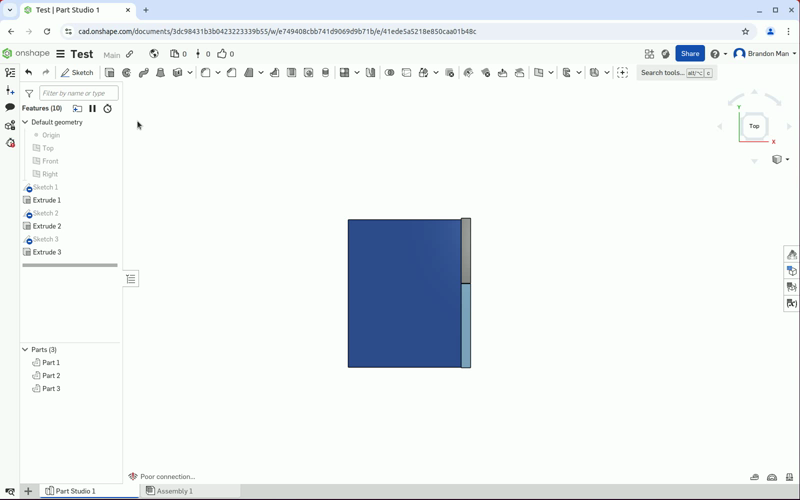
key(shift+h)
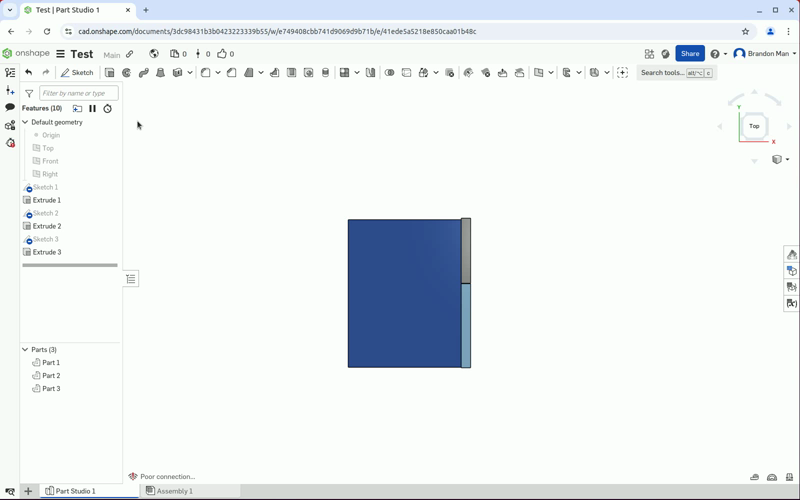
key(shift+h)
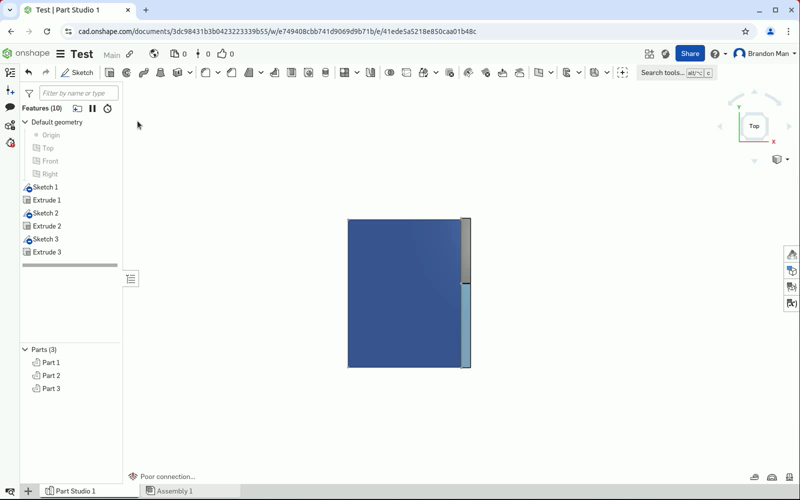
key(shift+7)
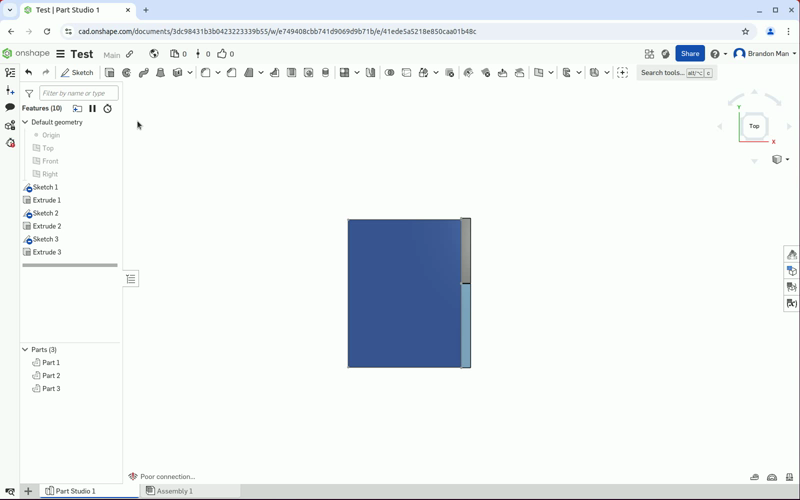
key(up, 3)
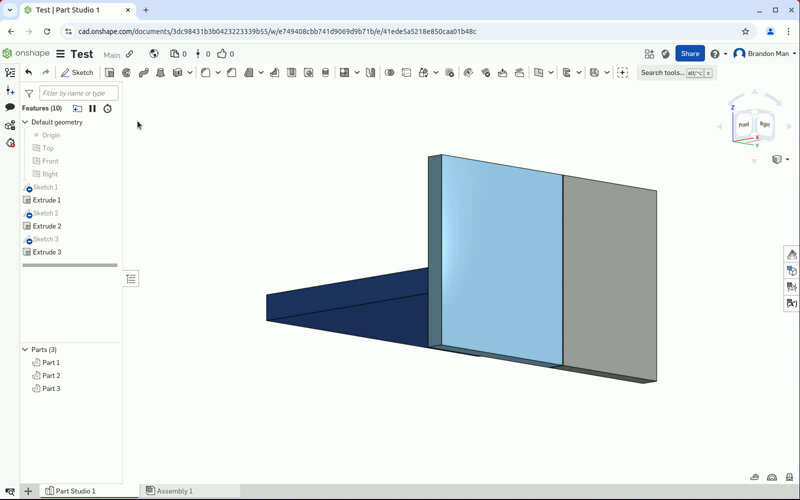
key(left, 3)
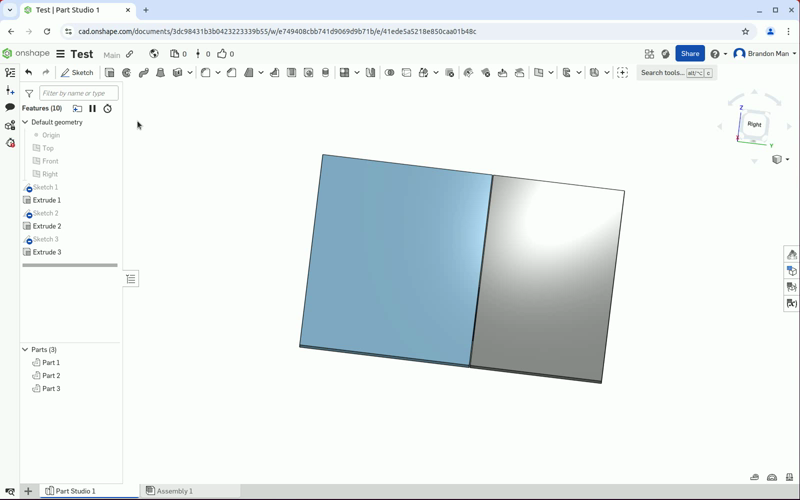
key(right, 3)
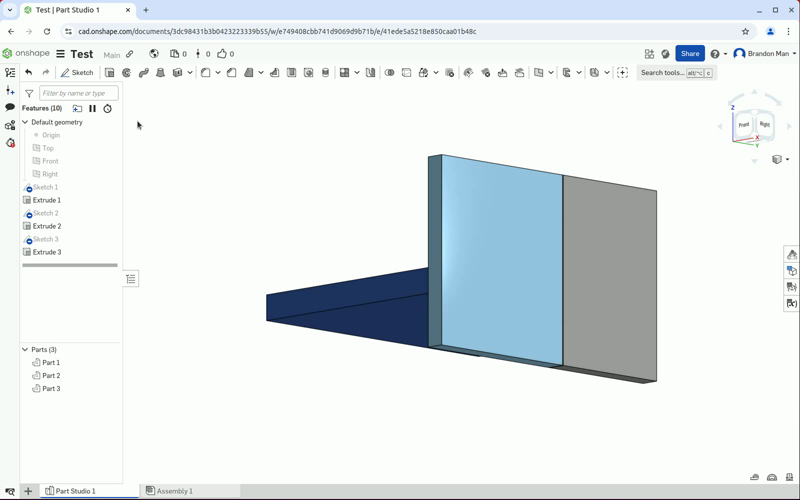
key(down, 3)
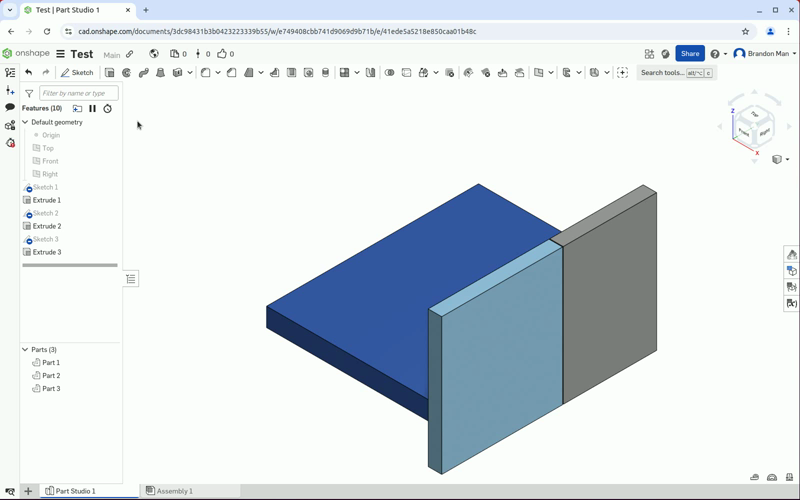
mouse_move(73, 189)
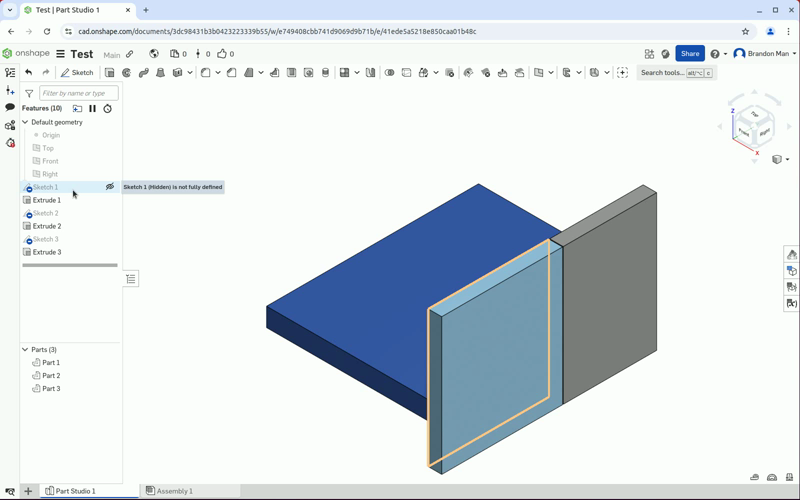
click(73, 189)